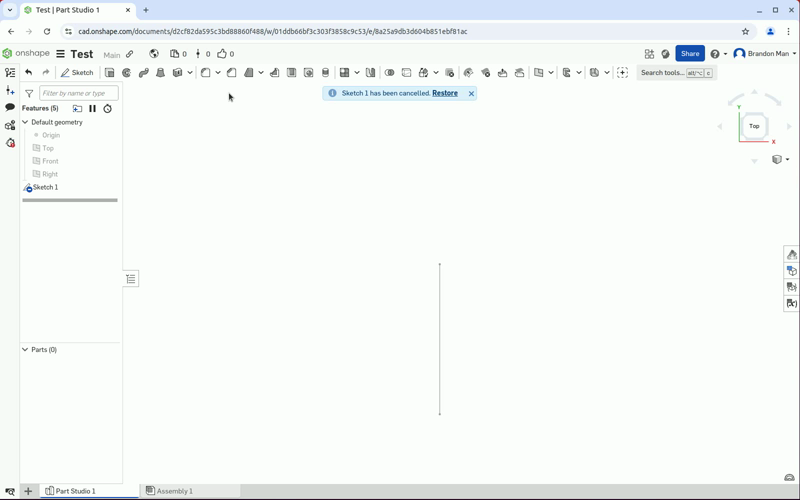
key(shift+h)
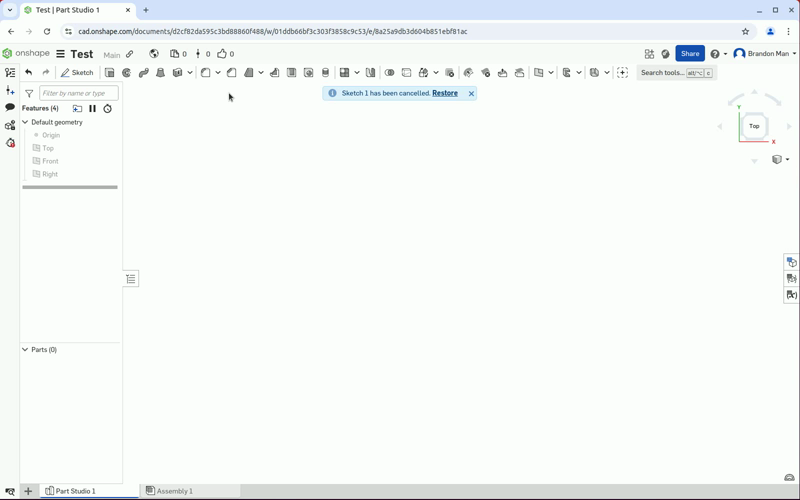
mouse_move(73, 352)
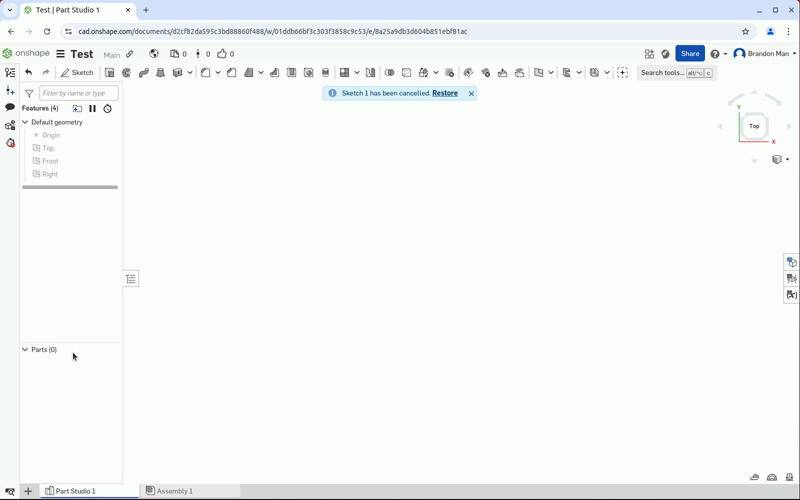
key(y)
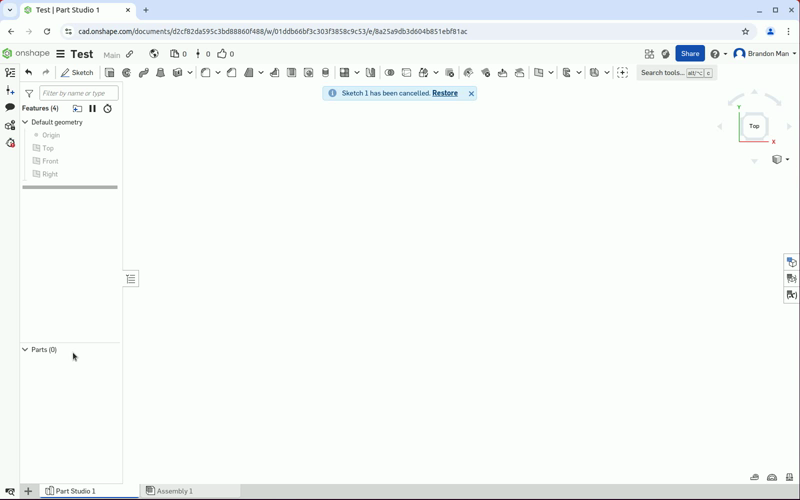
key(shift+p)
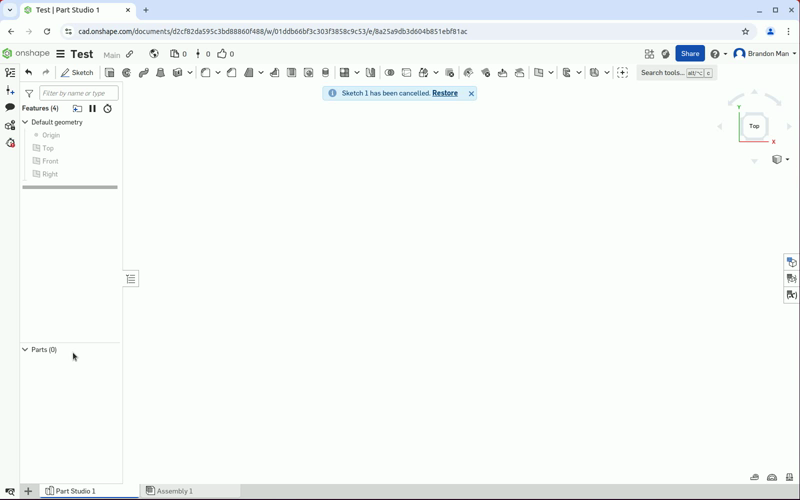
key(space)
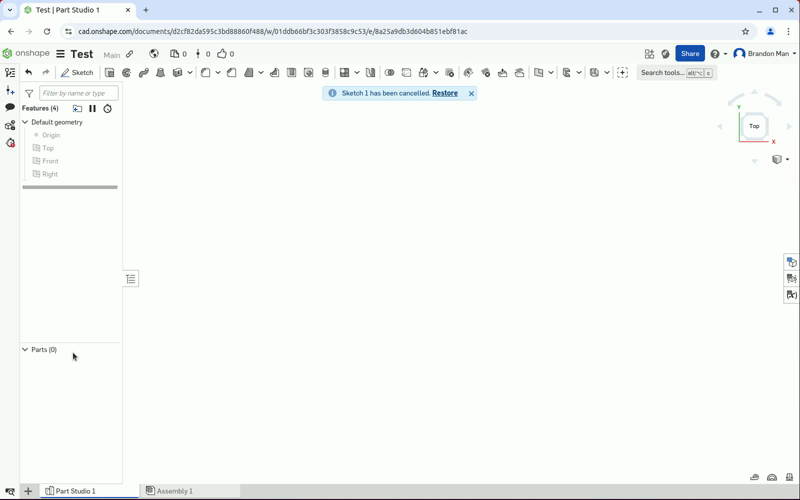
key_down(shift)
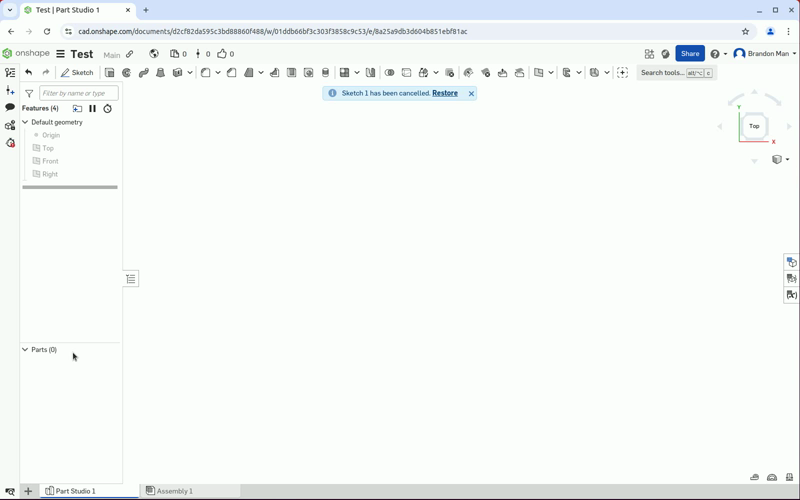
key(up)
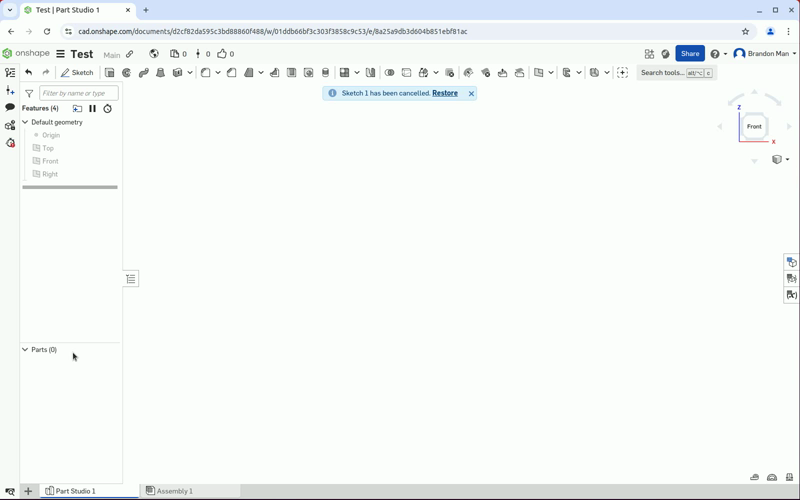
key_up(shift)
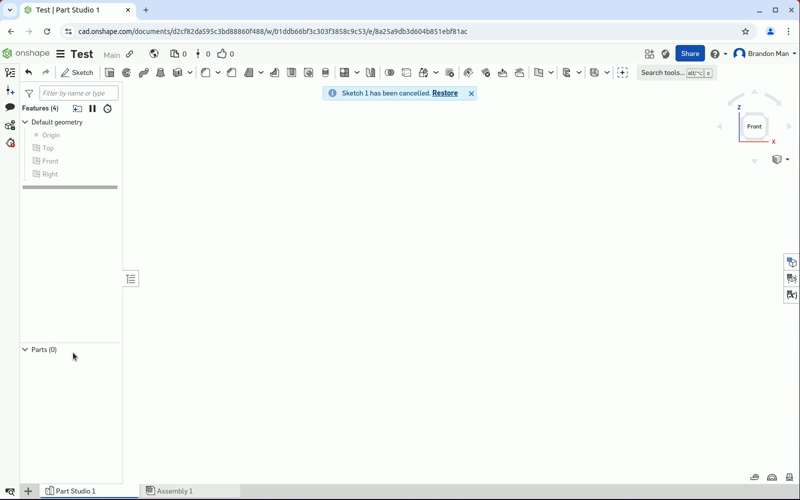
key(space)
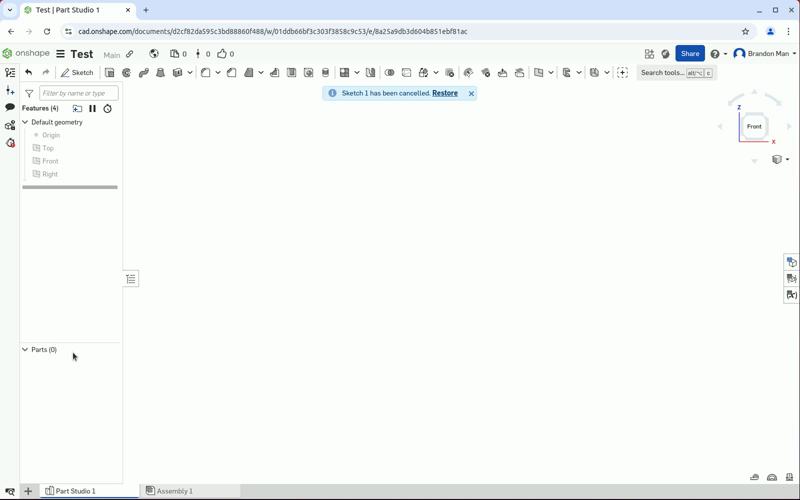
key_down(shift)
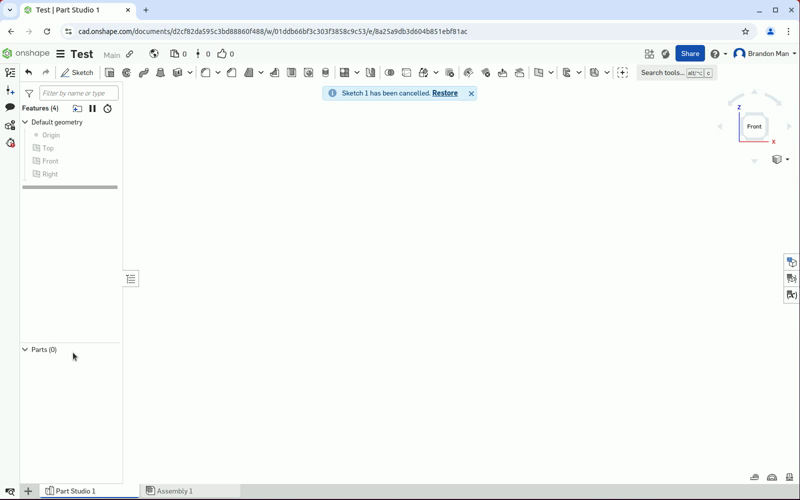
key(left)
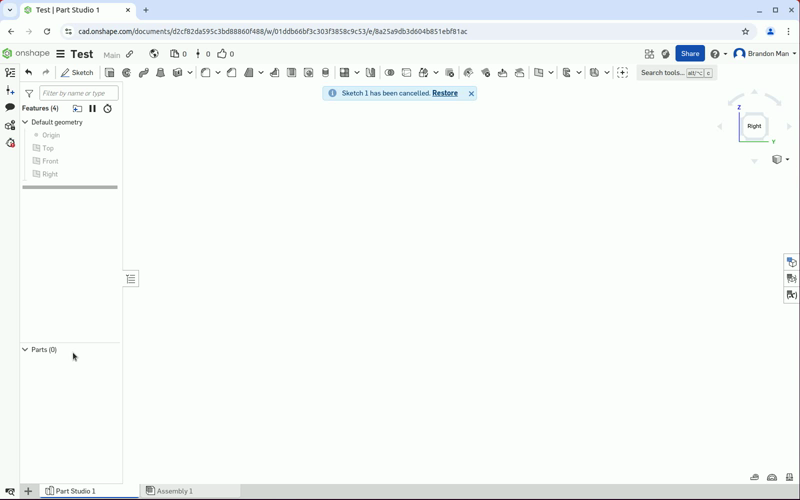
key_up(shift)
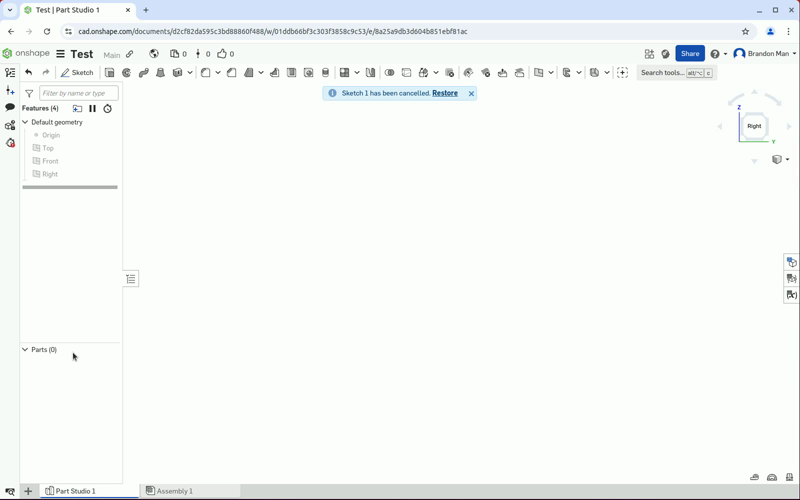
mouse_move(73, 352)
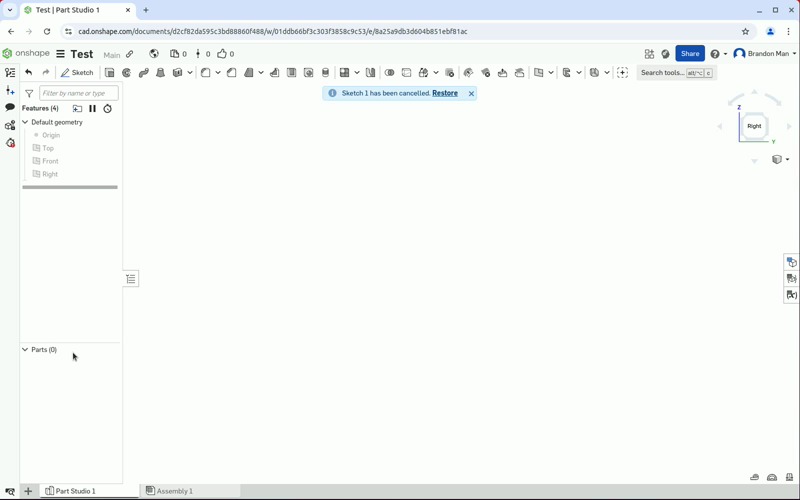
key(shift+y)
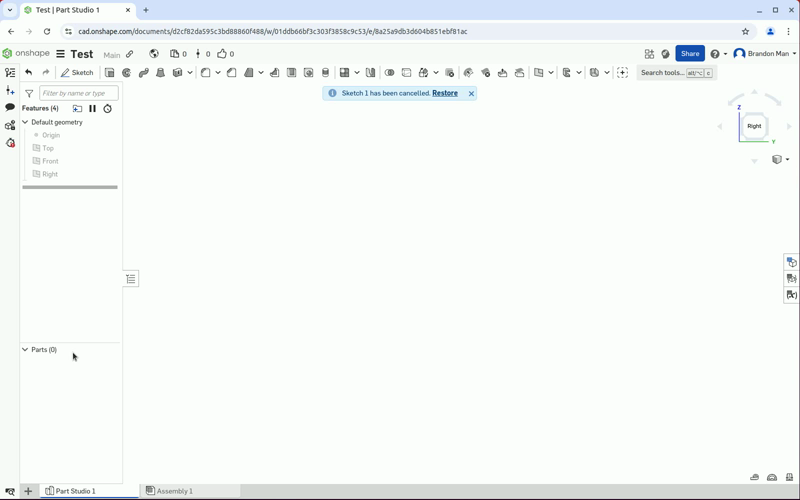
key(shift+s)
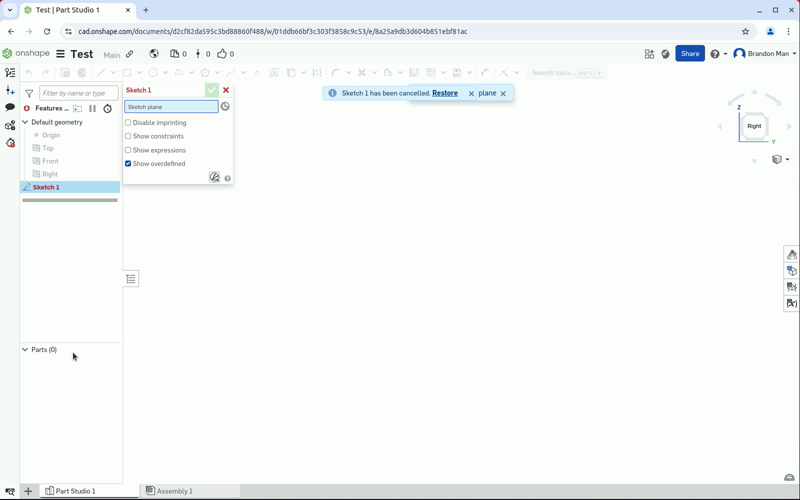
mouse_move(73, 176)
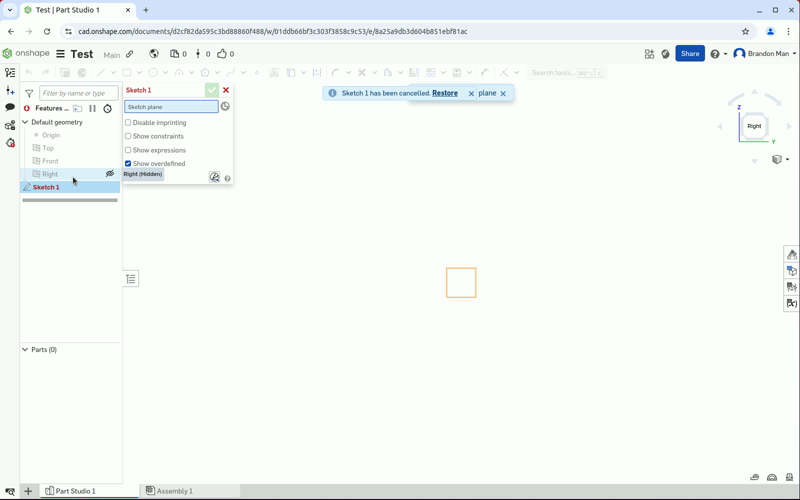
click(73, 176)
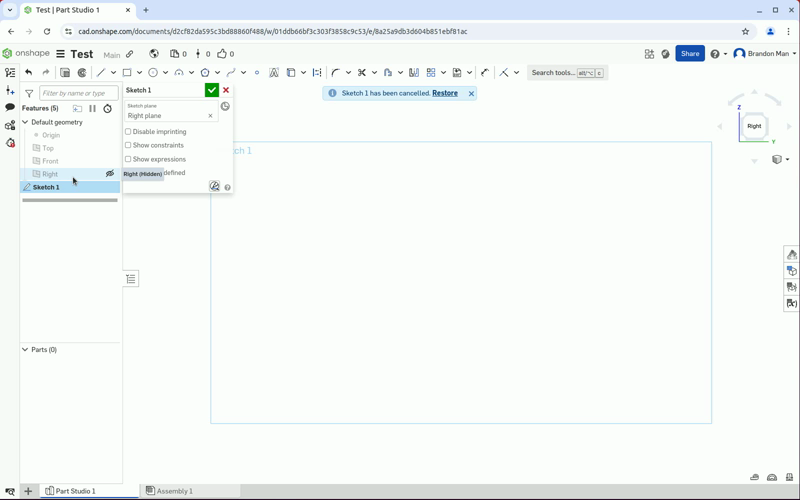
mouse_move(73, 352)
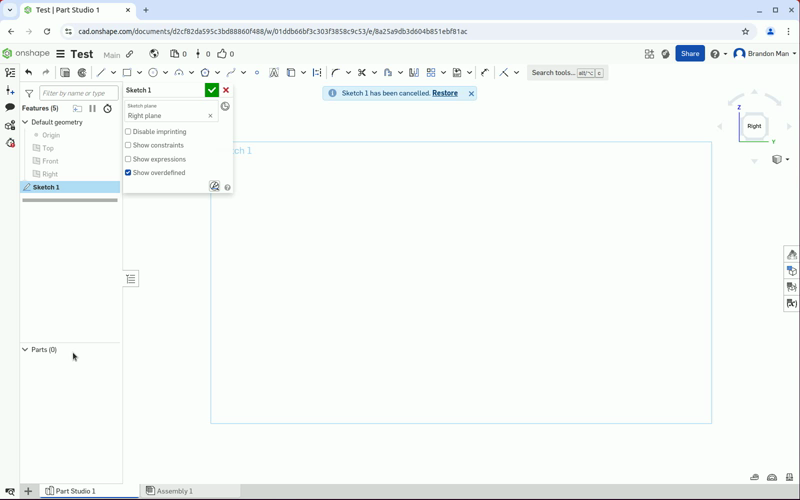
key(y)
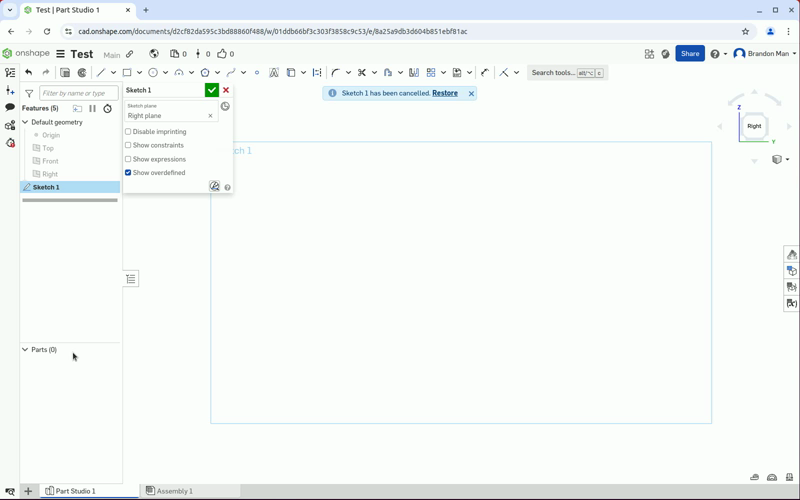
key(a)
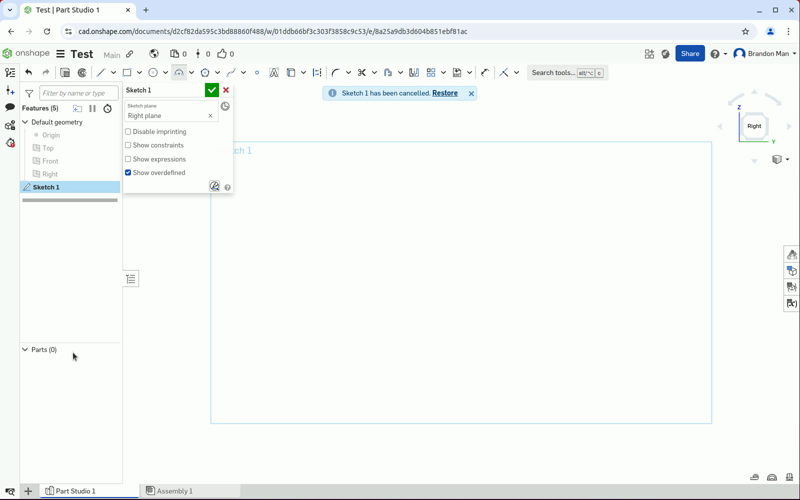
key_down(shift)
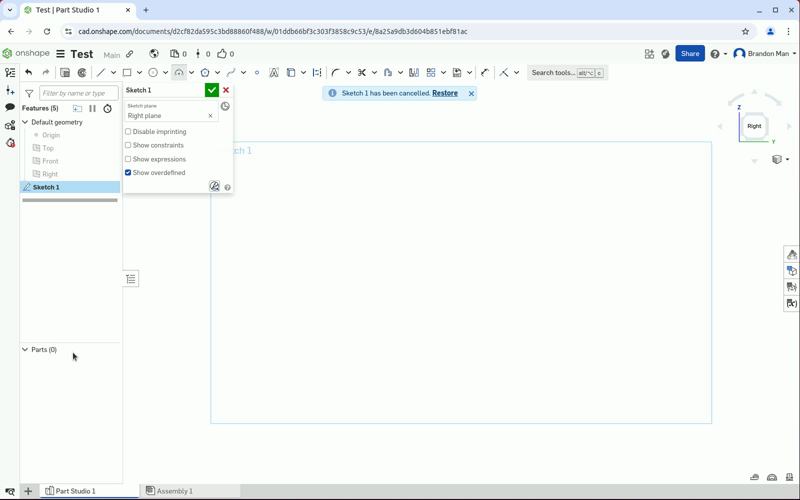
mouse_move(397, 339)
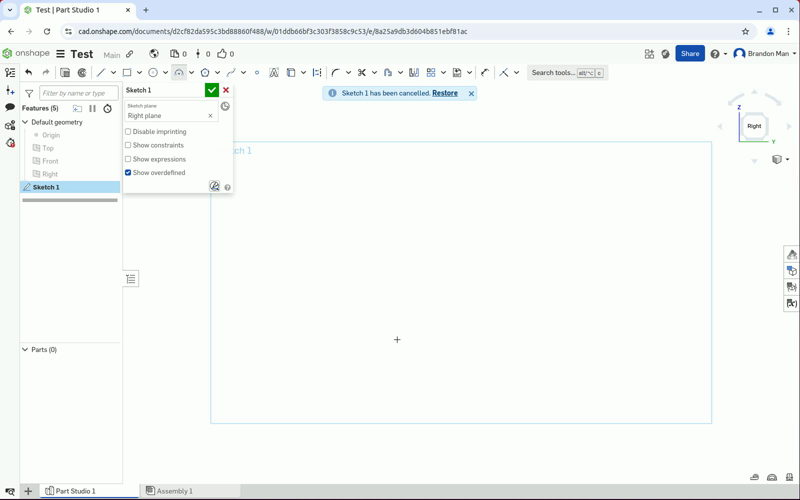
click(397, 339)
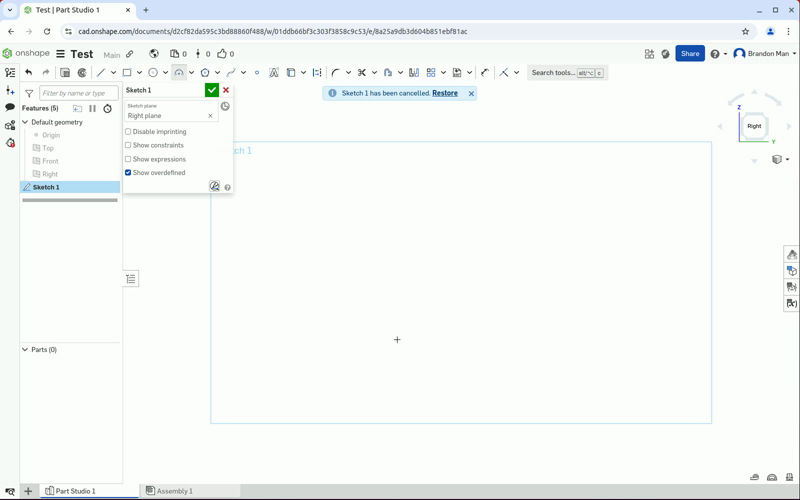
key_up(shift)
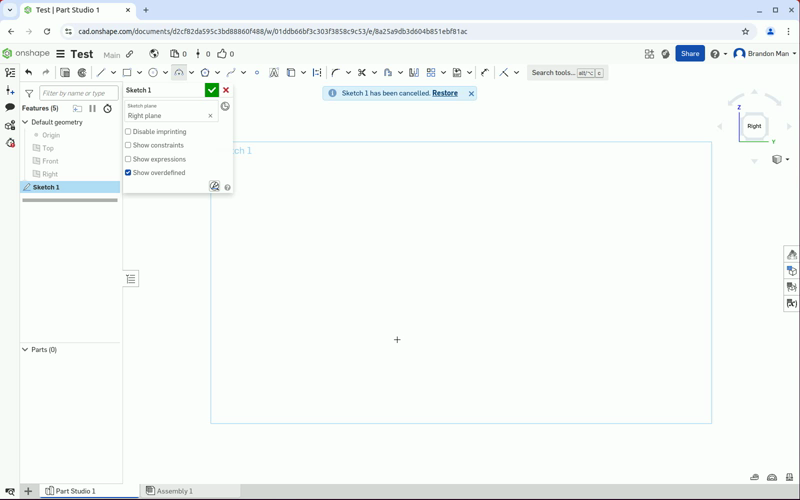
key_down(shift)
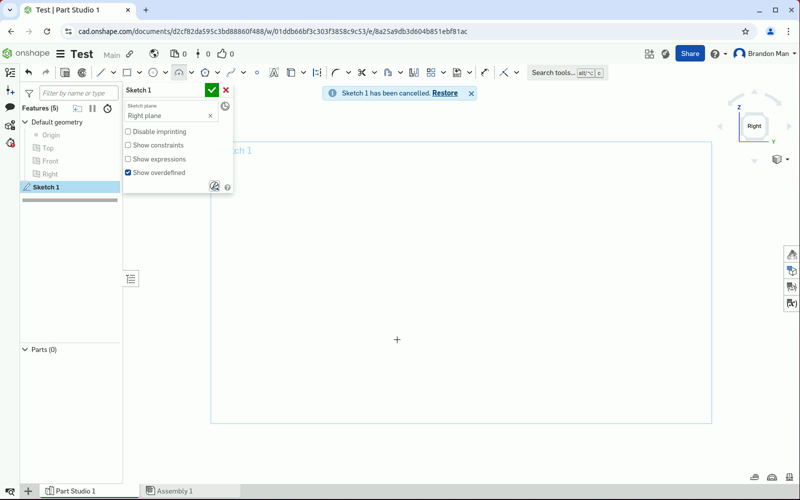
mouse_move(461, 367)
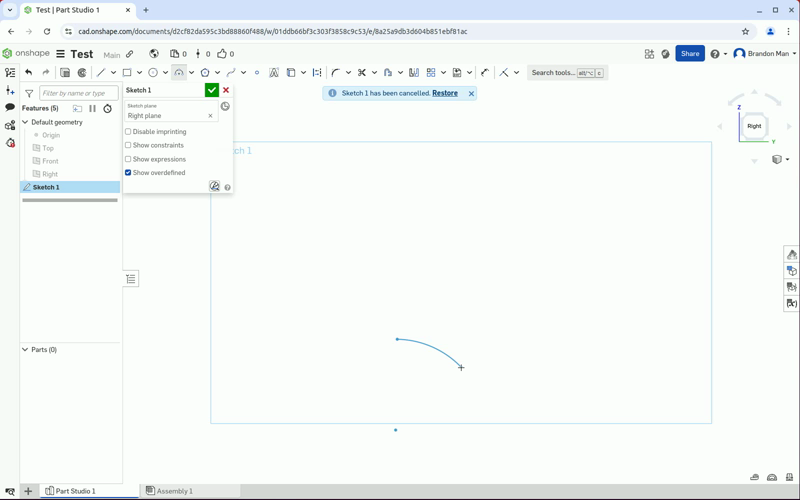
click(461, 367)
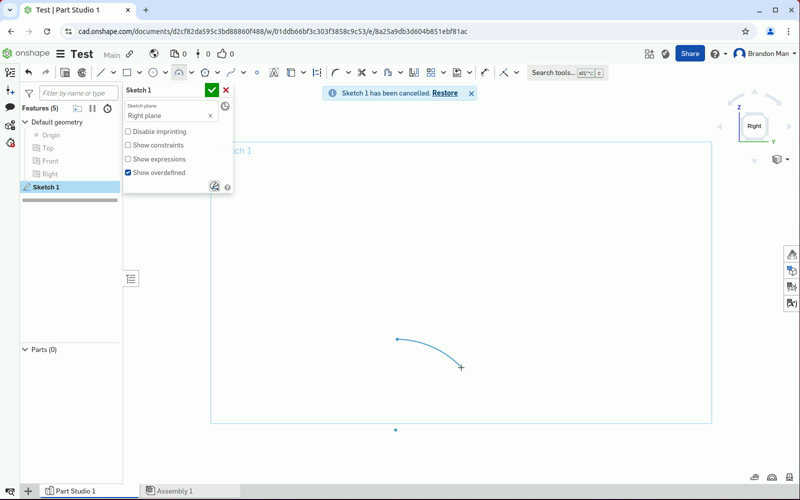
mouse_move(426, 360)
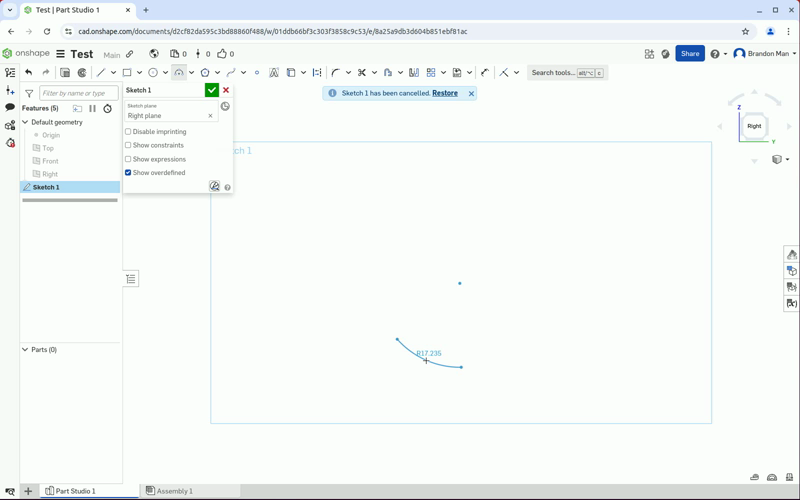
click(426, 360)
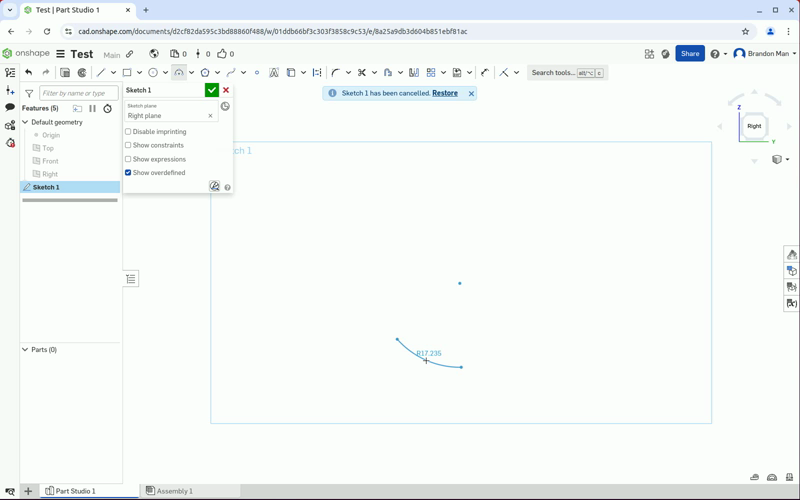
key_up(shift)
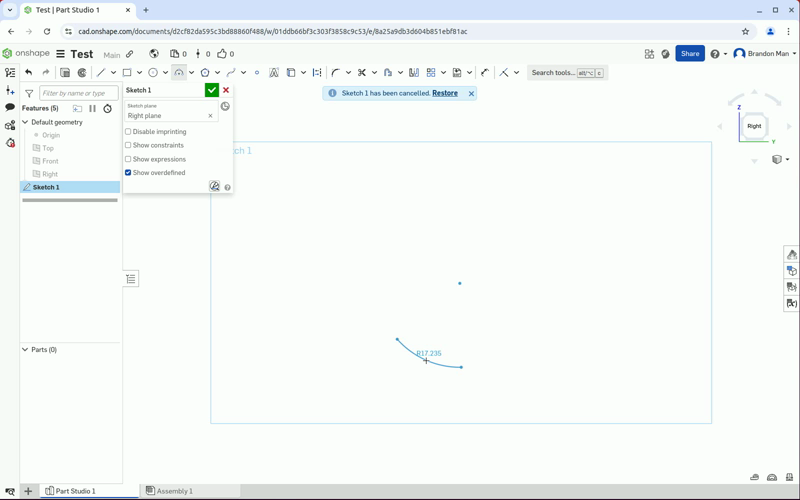
key(esc)
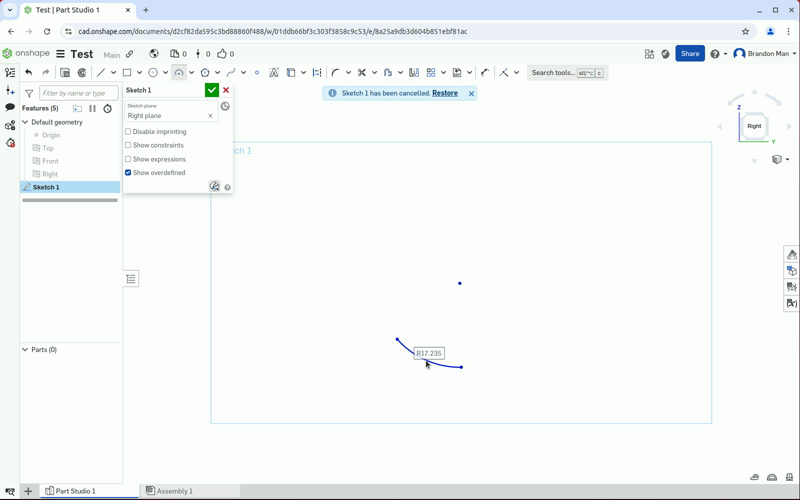
key(l)
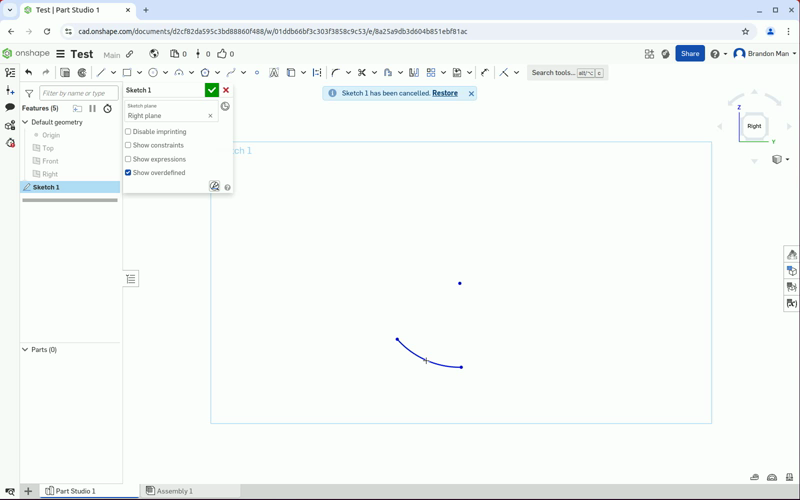
mouse_move(461, 367)
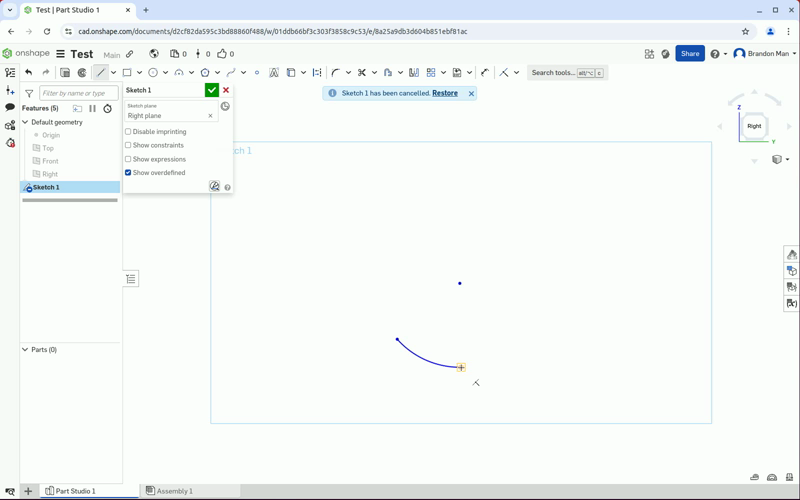
click(461, 367)
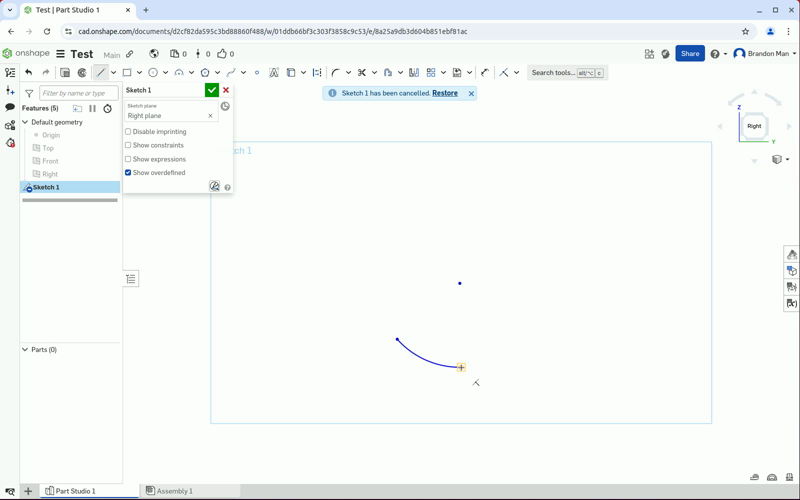
key_down(shift)
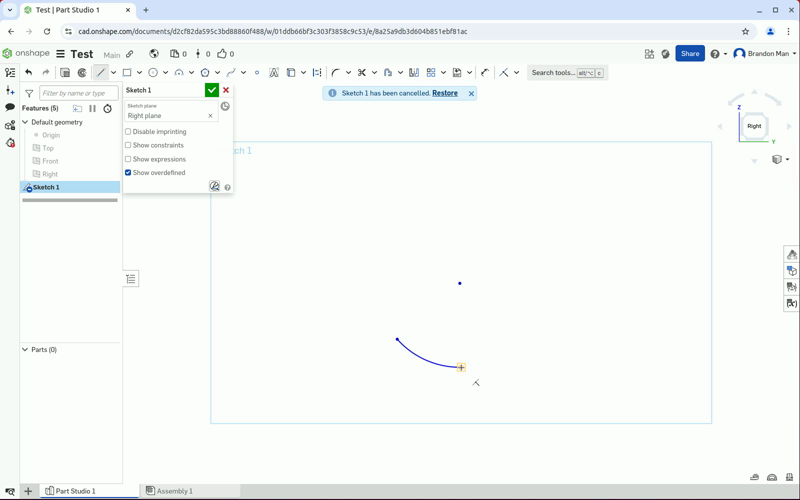
mouse_move(491, 367)
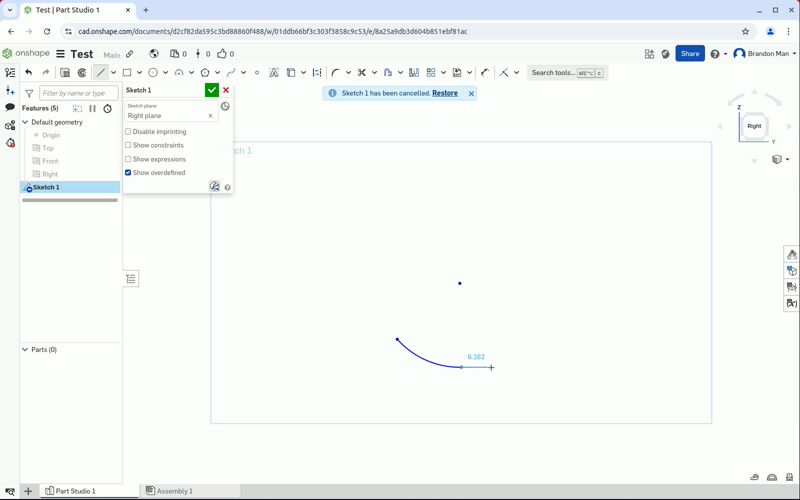
mouse_move(461, 311)
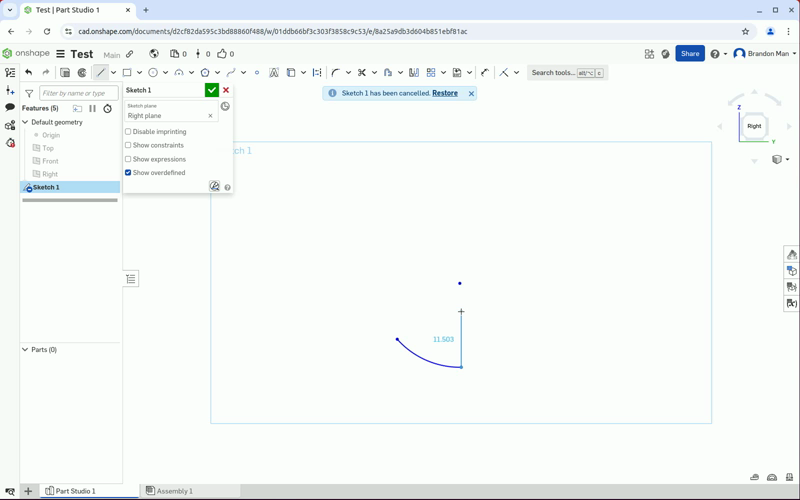
click(461, 311)
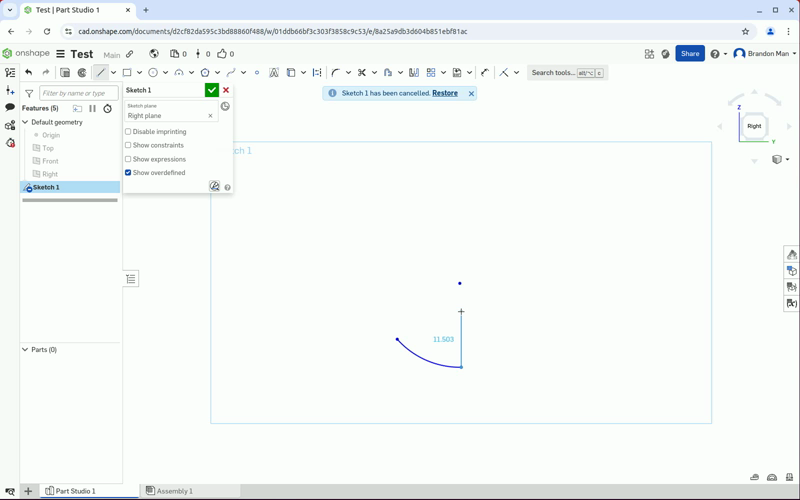
key_up(shift)
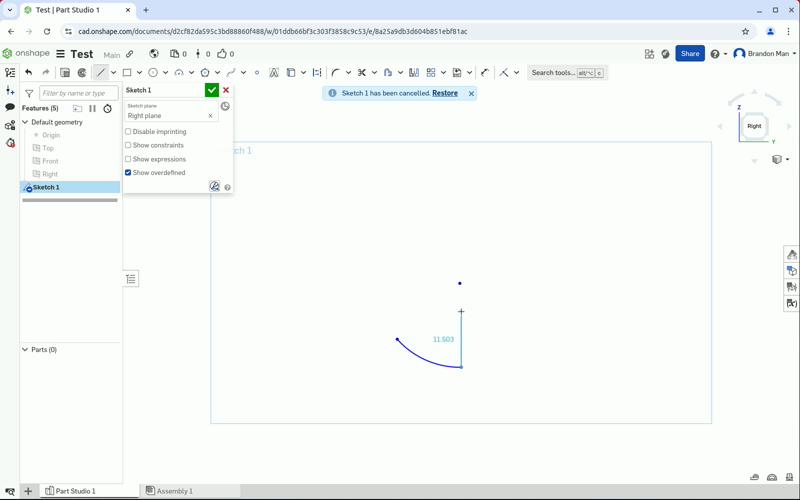
key(esc)
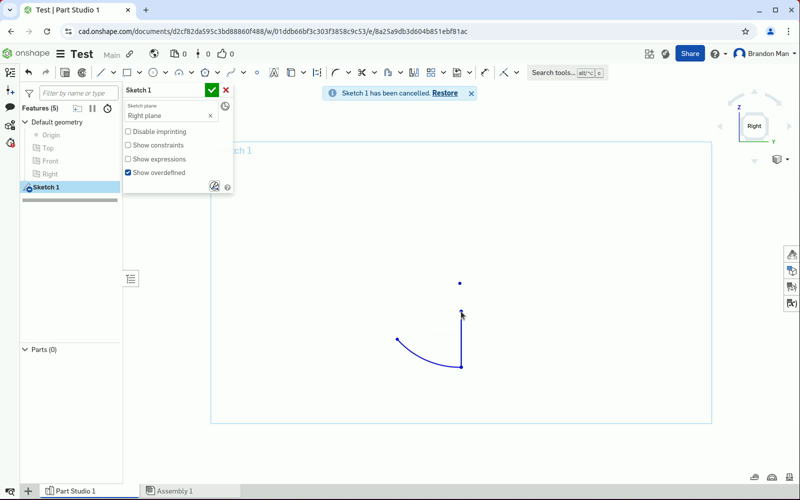
key(a)
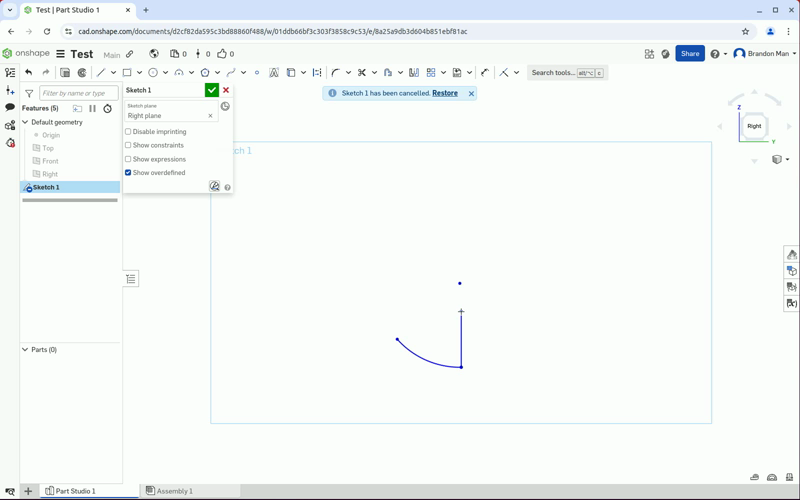
mouse_move(461, 311)
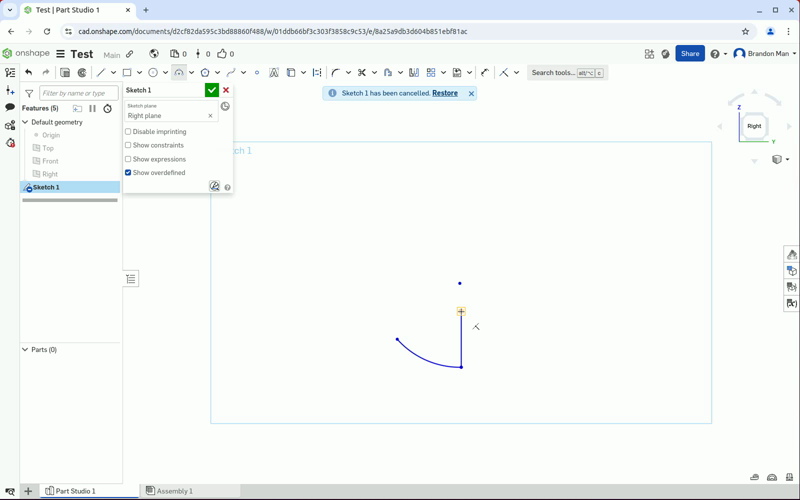
click(461, 311)
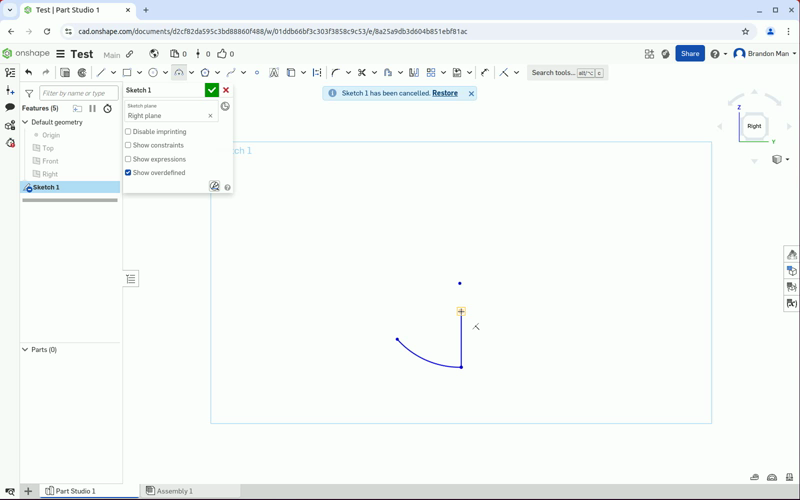
key_down(shift)
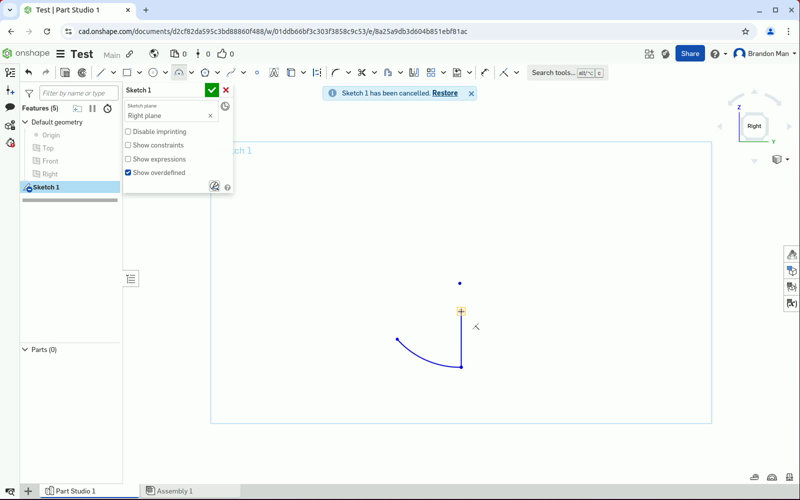
mouse_move(433, 282)
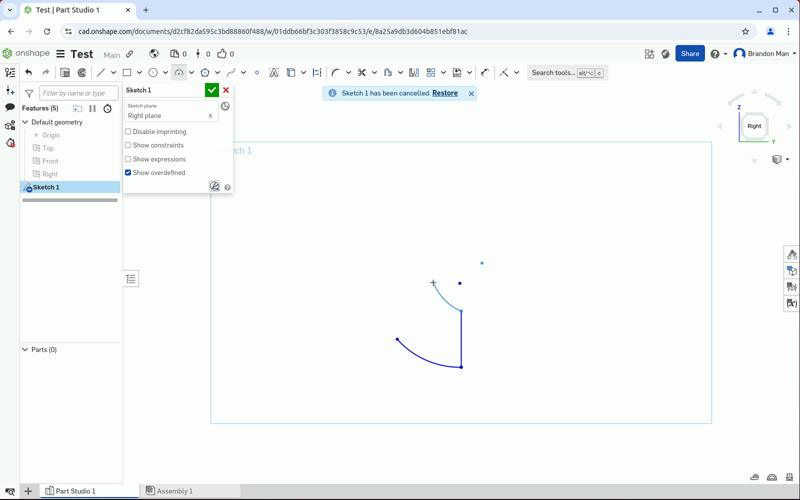
click(433, 282)
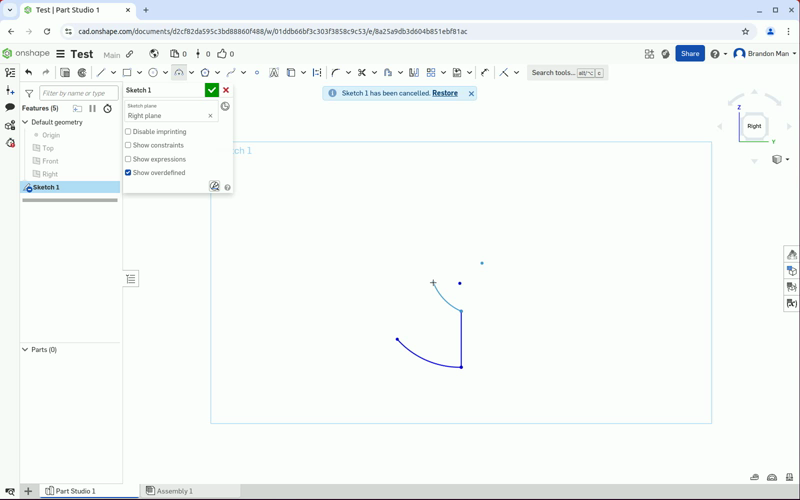
mouse_move(441, 302)
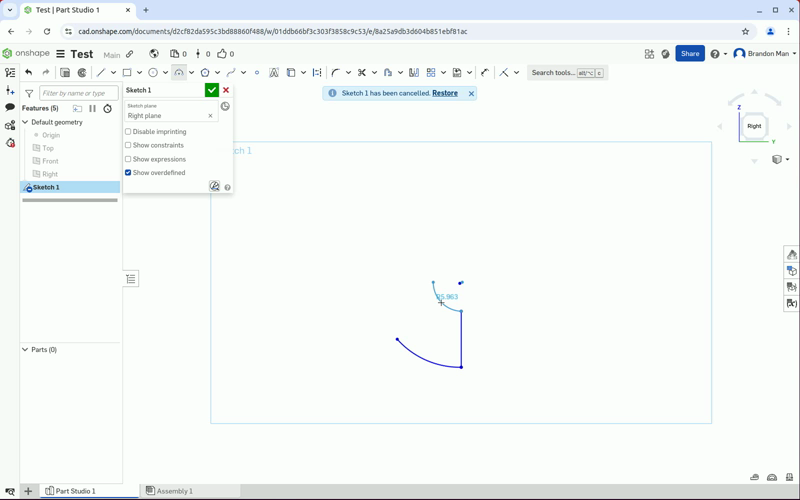
click(441, 302)
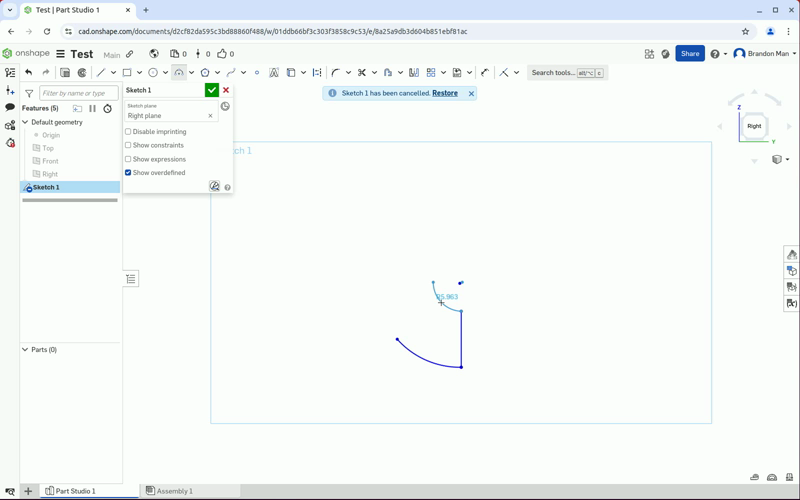
key_up(shift)
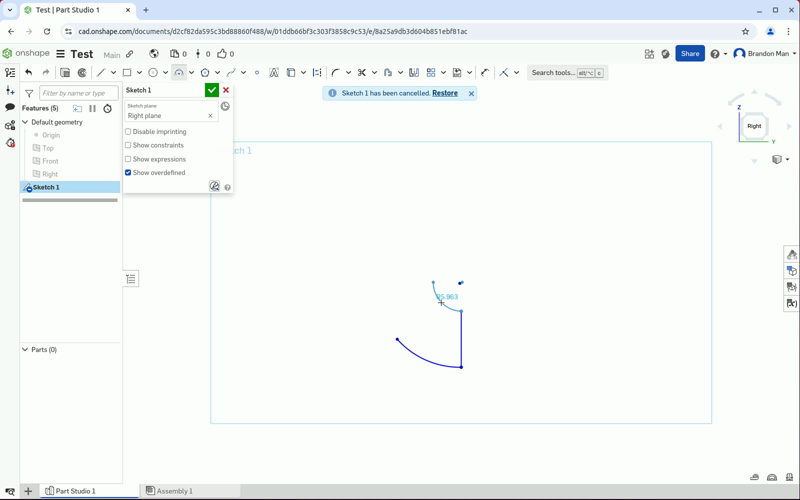
key(esc)
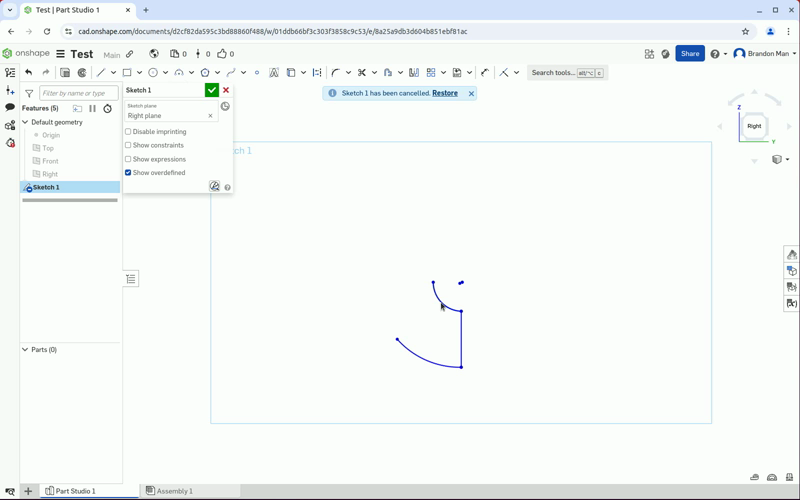
key(l)
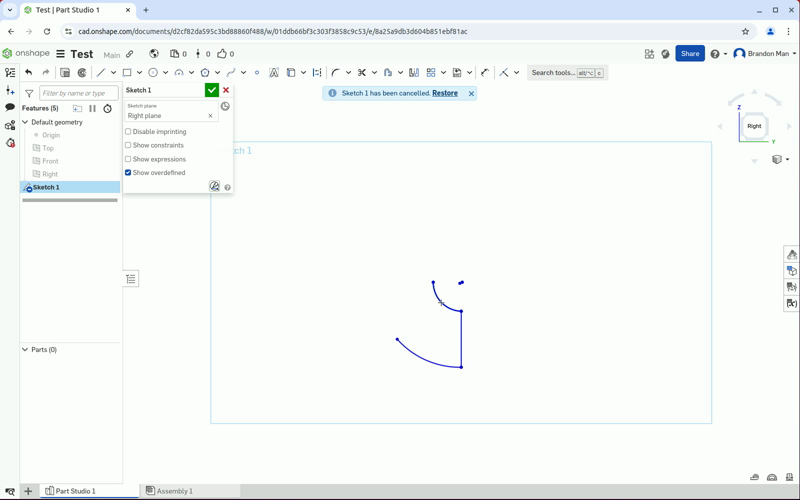
mouse_move(433, 282)
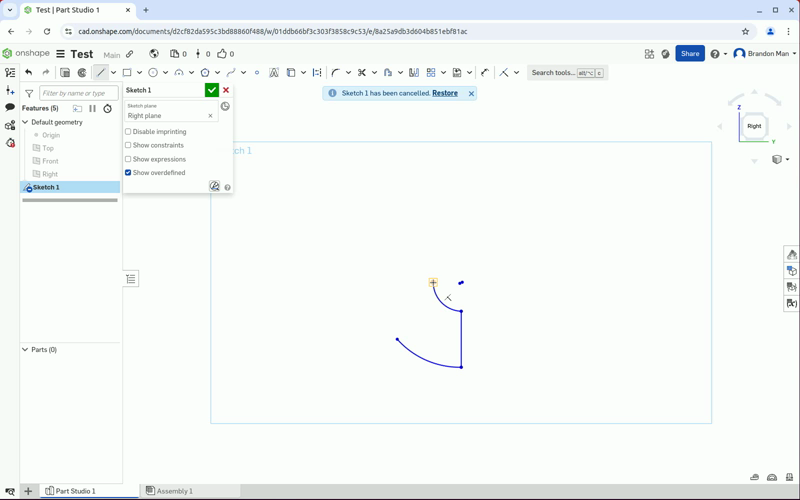
click(433, 282)
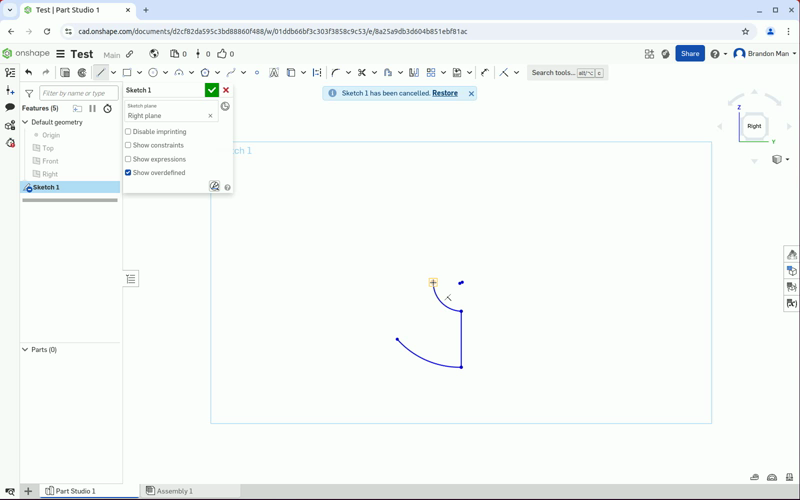
key_down(shift)
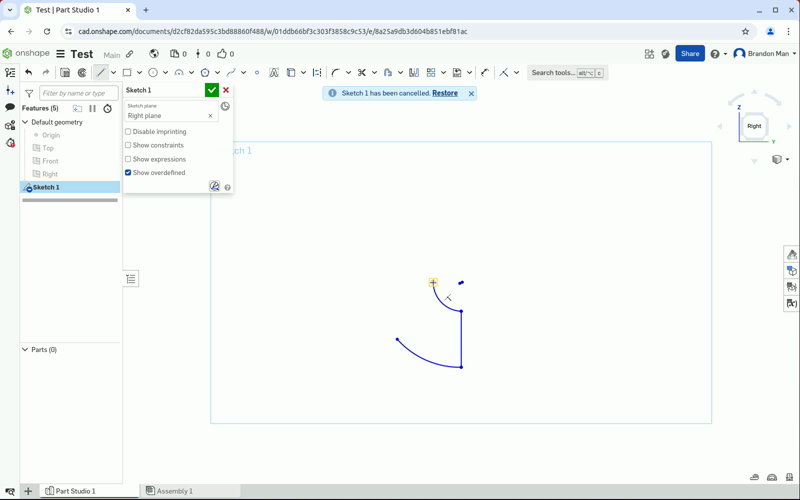
mouse_move(463, 282)
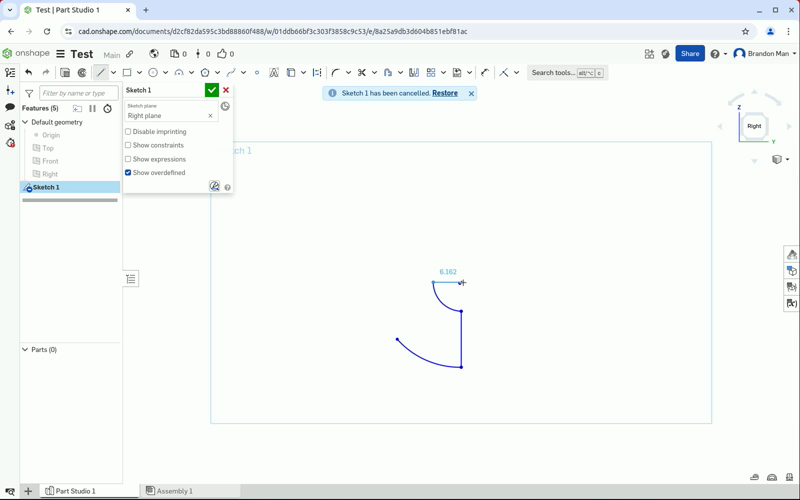
mouse_move(397, 282)
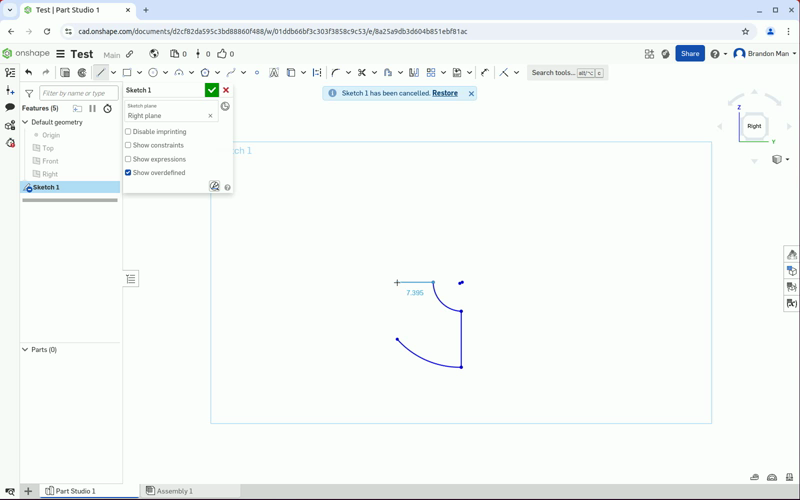
click(397, 282)
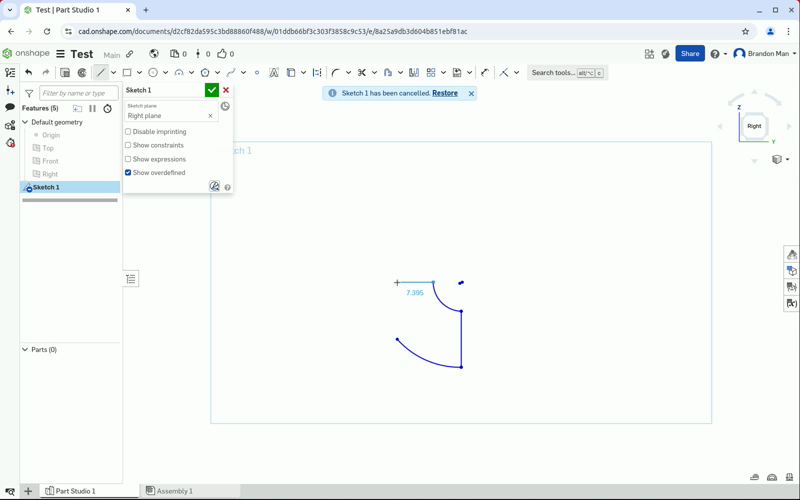
key_up(shift)
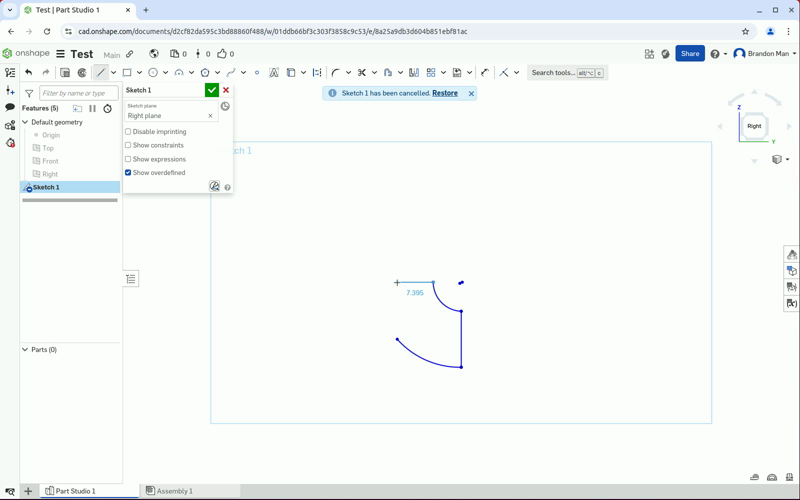
mouse_move(427, 282)
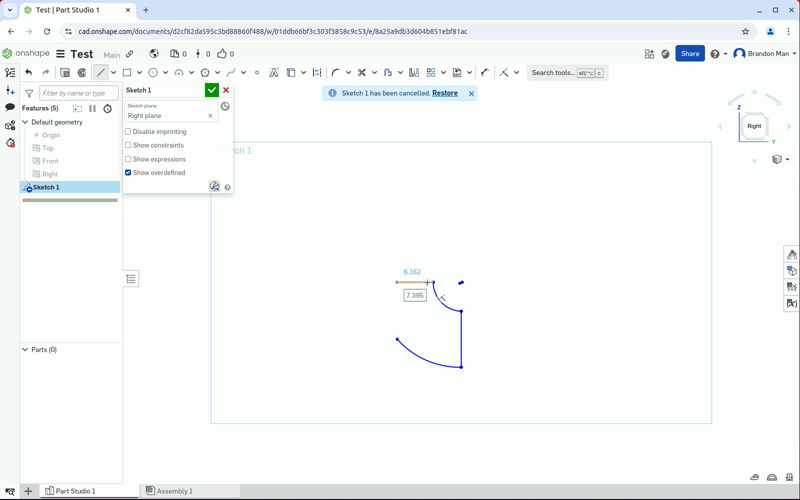
key_down(shift)
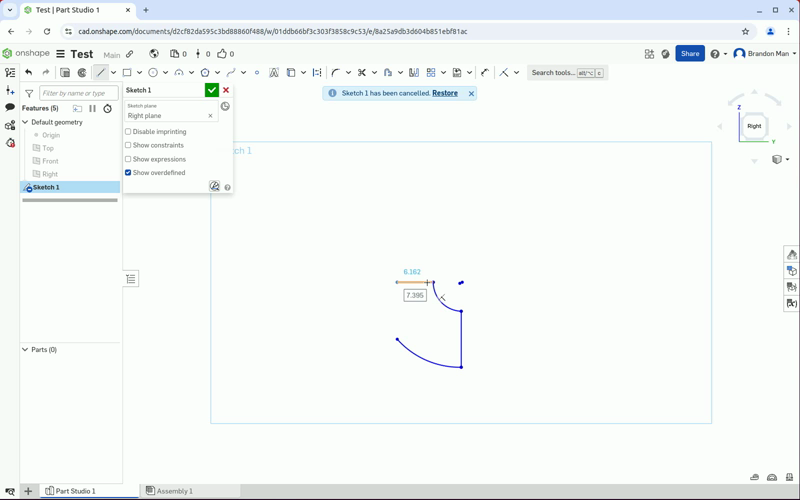
mouse_move(397, 339)
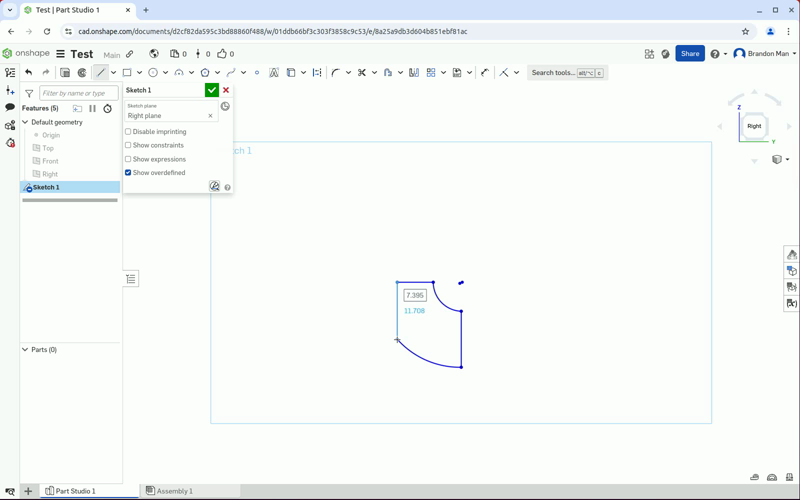
key_up(shift)
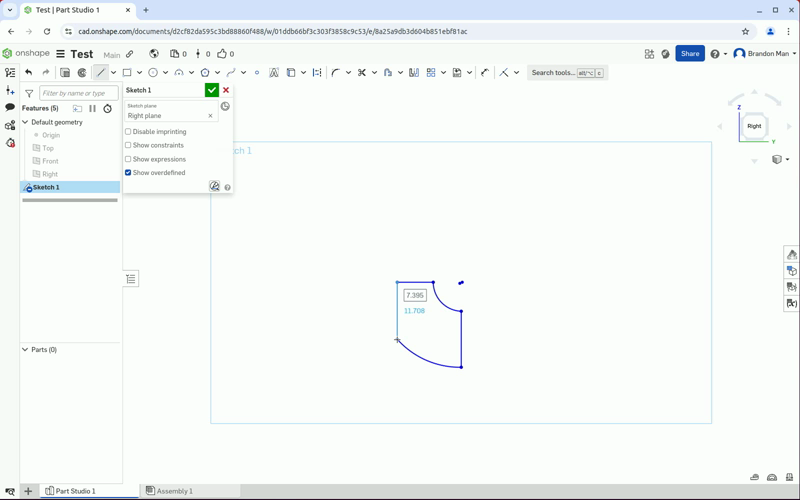
click(397, 339)
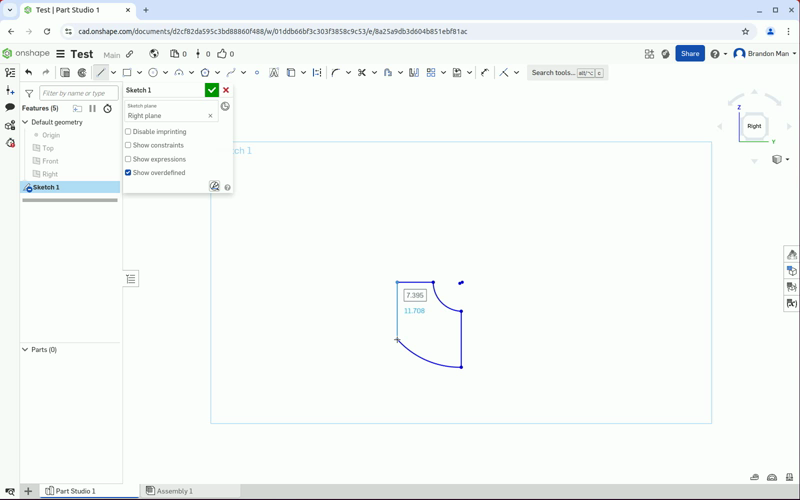
key(esc)
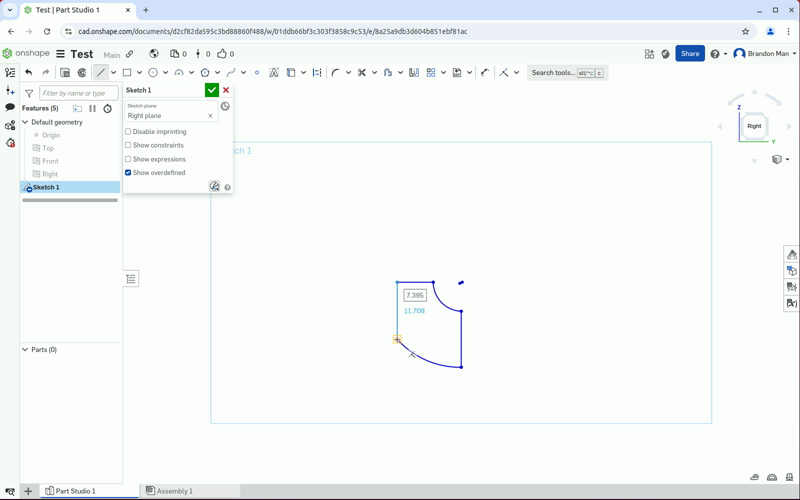
mouse_move(419, 330)
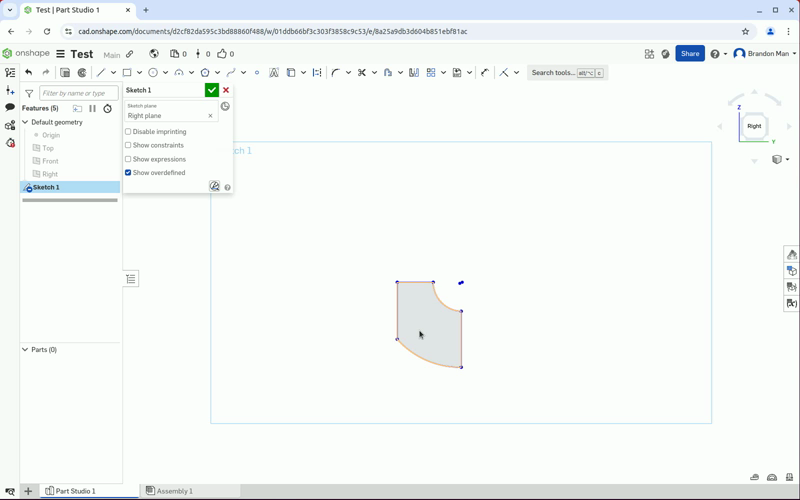
click(419, 330)
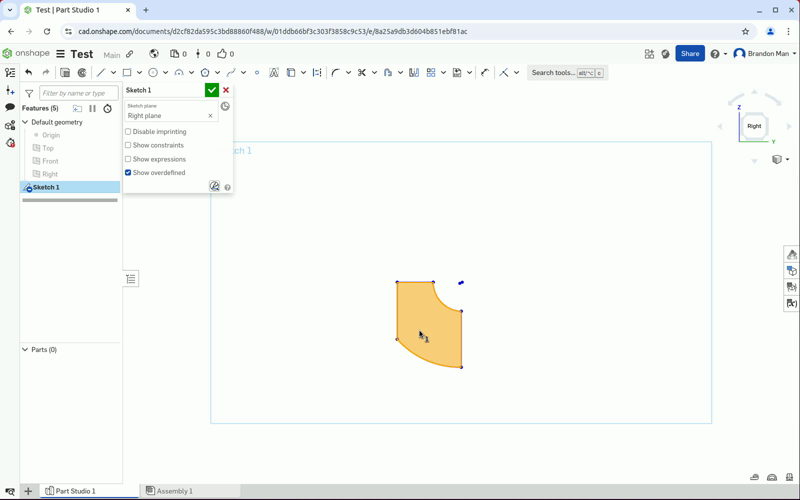
mouse_move(73, 352)
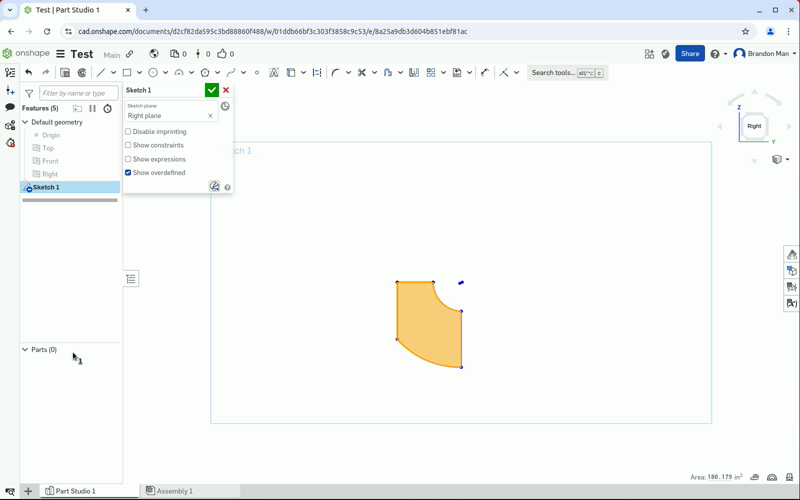
key(shift+y)
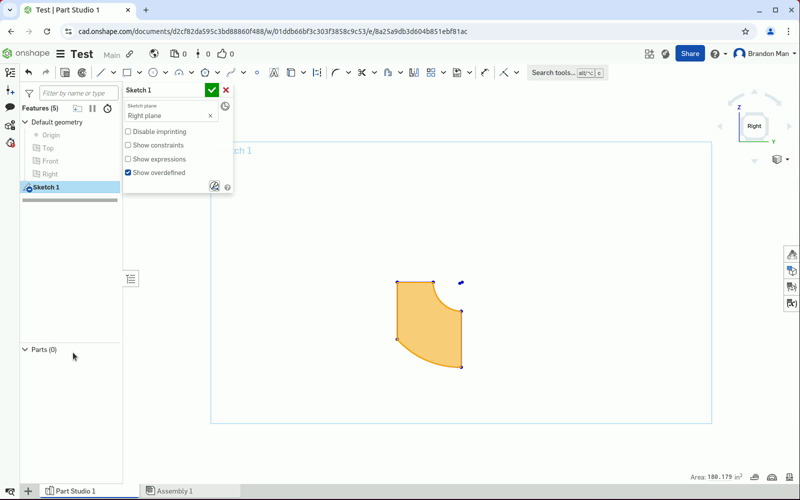
key(shift+e)
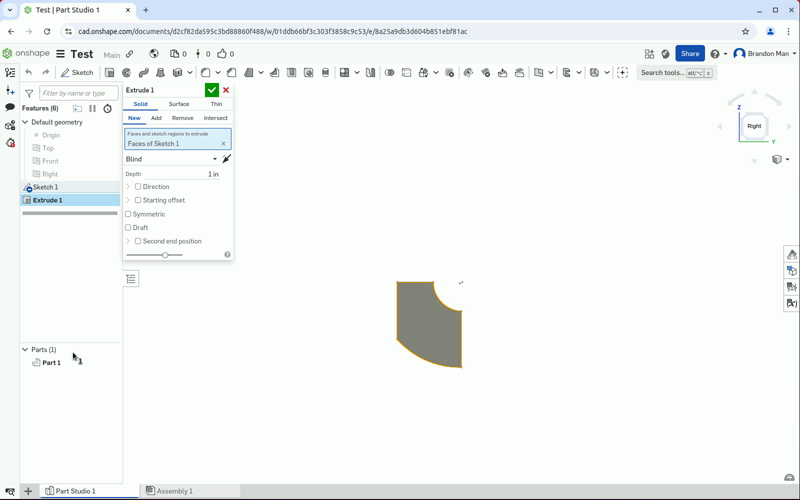
mouse_move(143, 106)
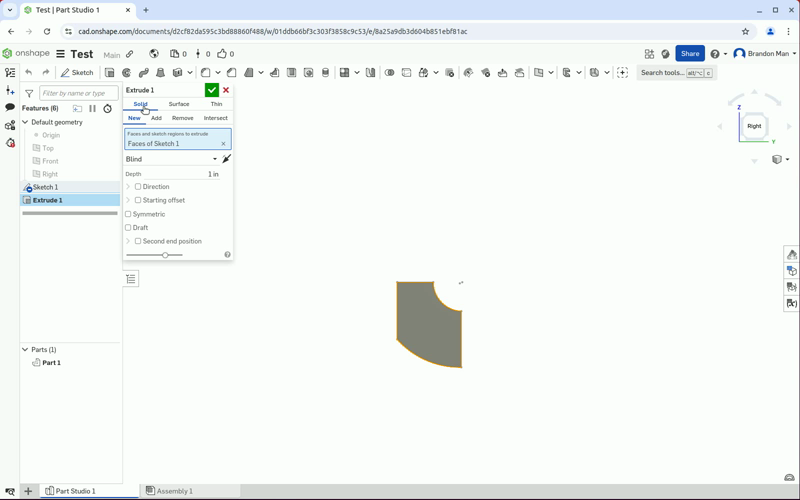
click(143, 106)
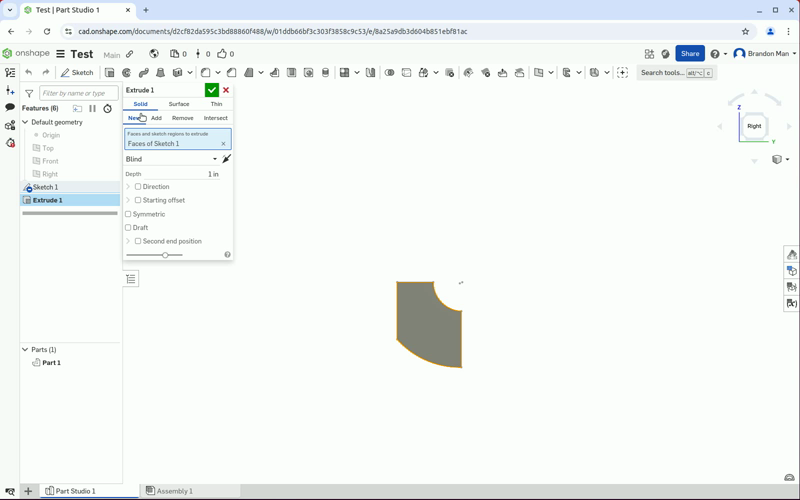
mouse_move(137, 120)
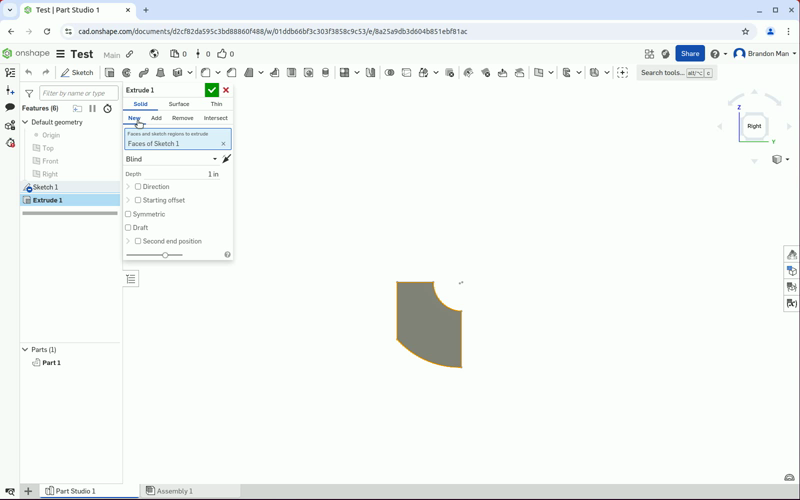
click(137, 120)
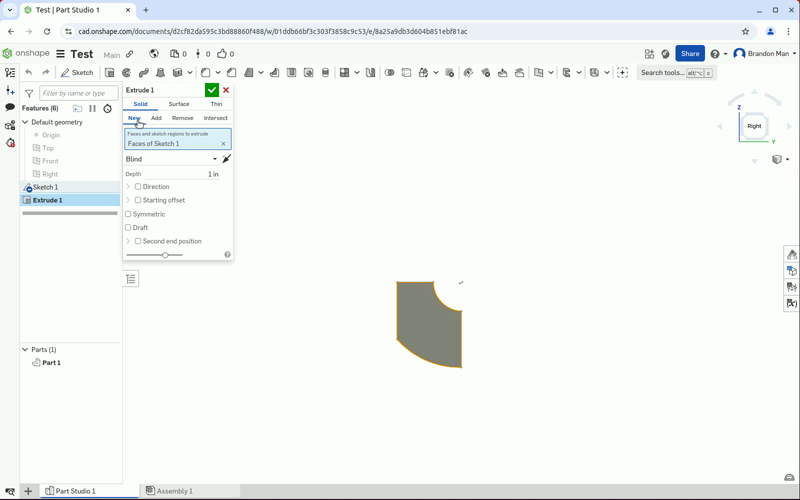
key(tab, 4)
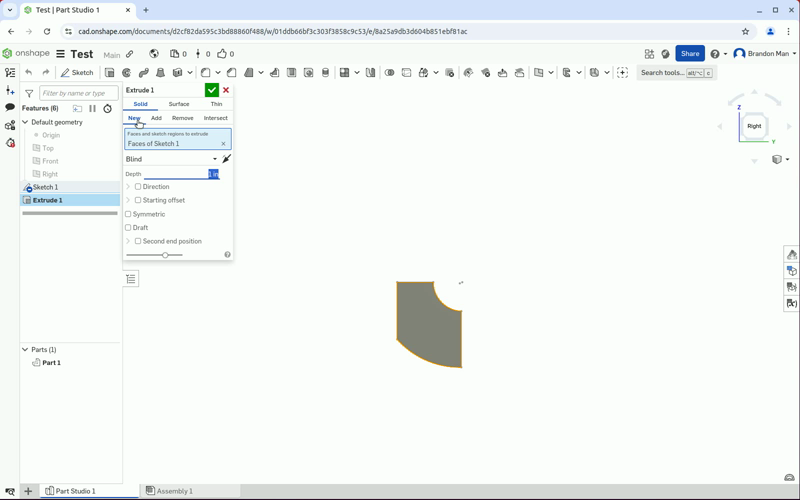
text(23.108)
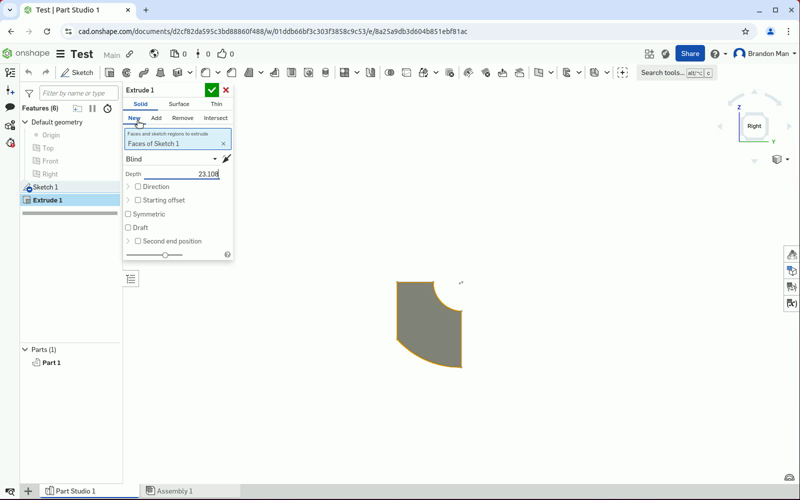
key(enter)
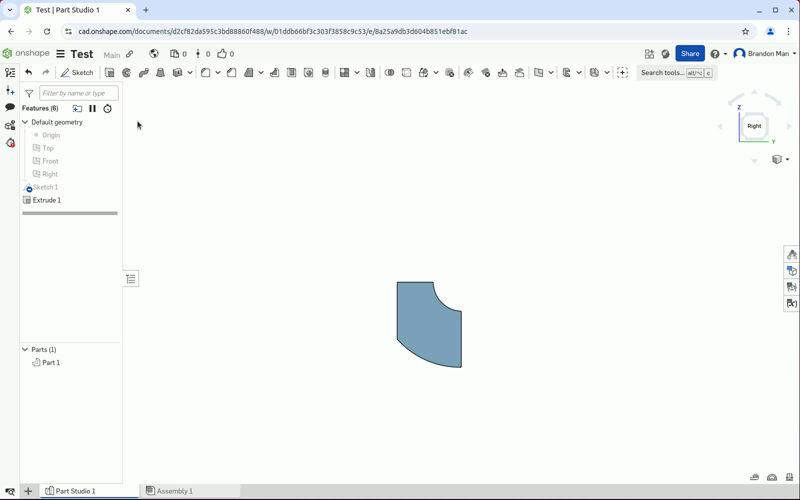
key(shift+h)
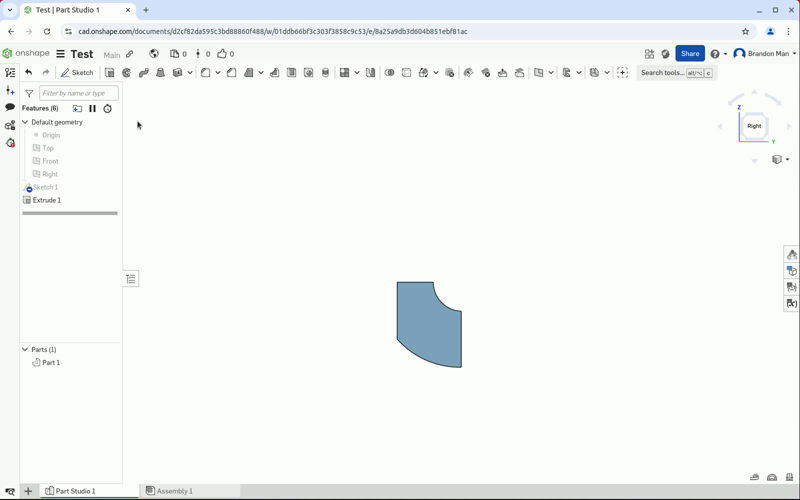
key(shift+h)
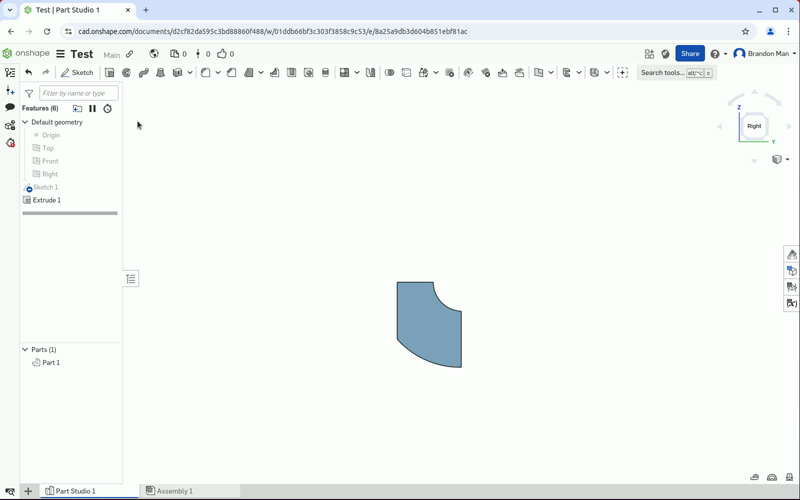
mouse_move(73, 189)
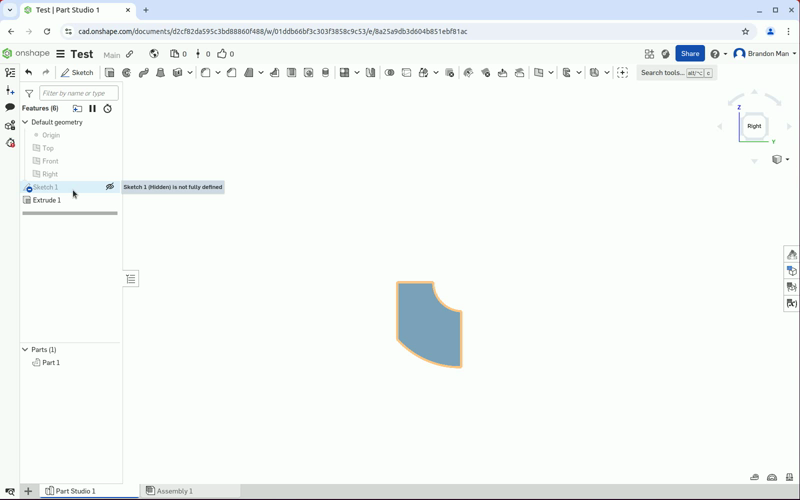
click(73, 189)
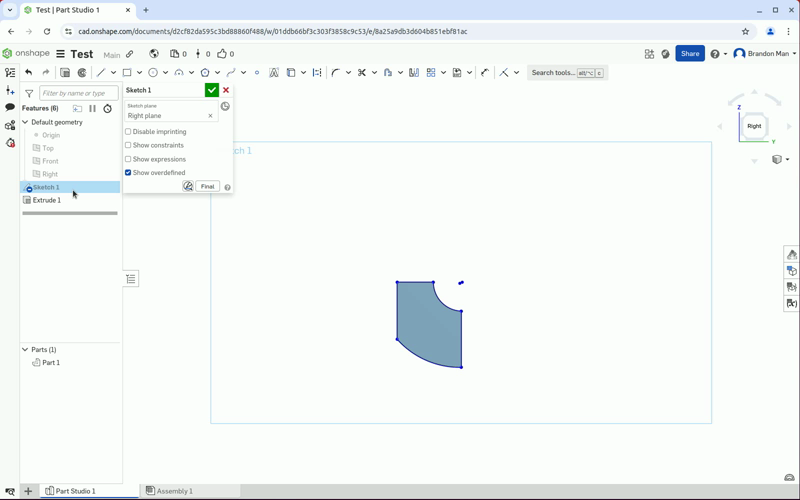
mouse_move(229, 92)
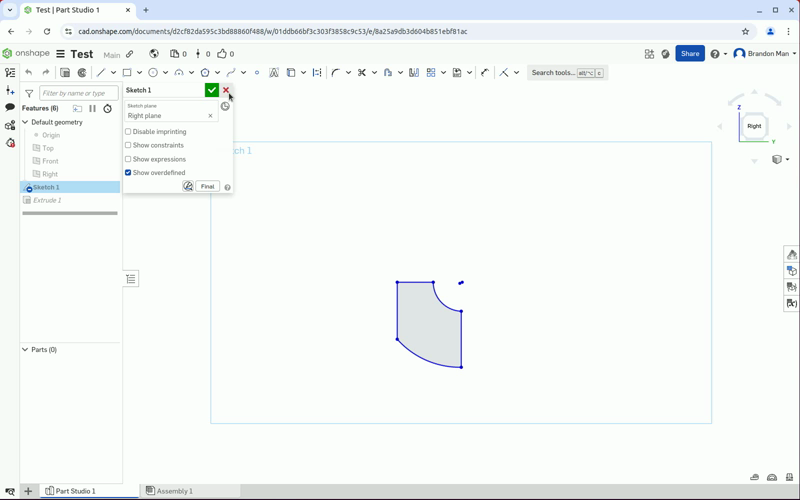
click(229, 92)
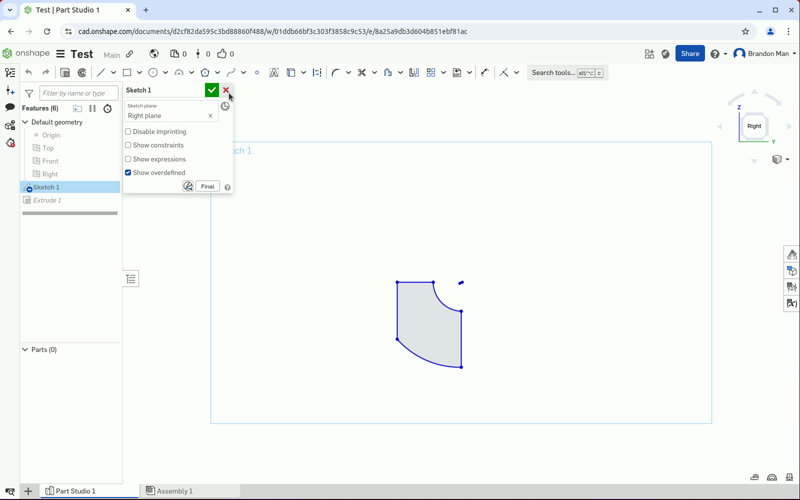
key(shift+s)
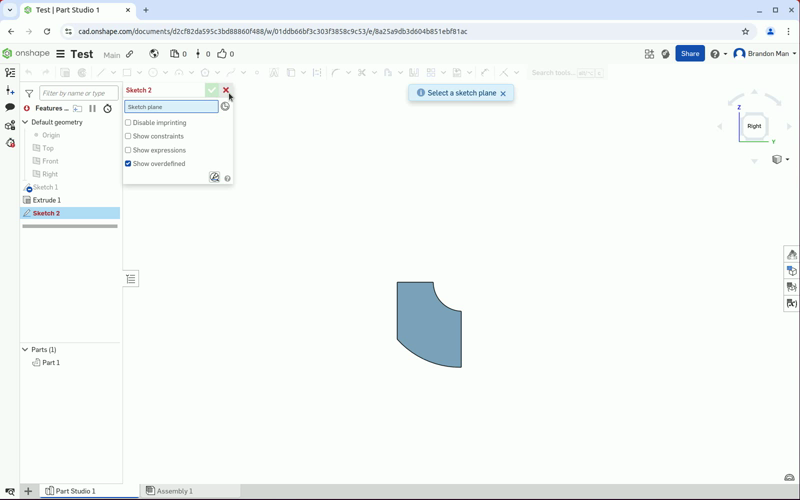
mouse_move(73, 176)
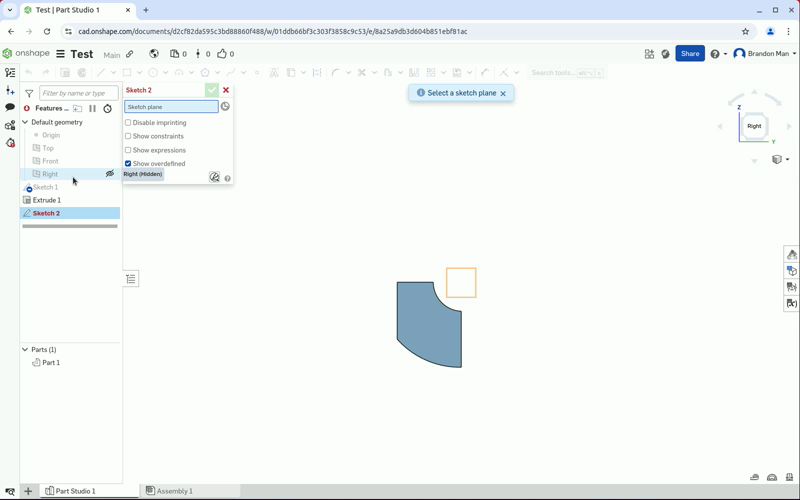
click(73, 176)
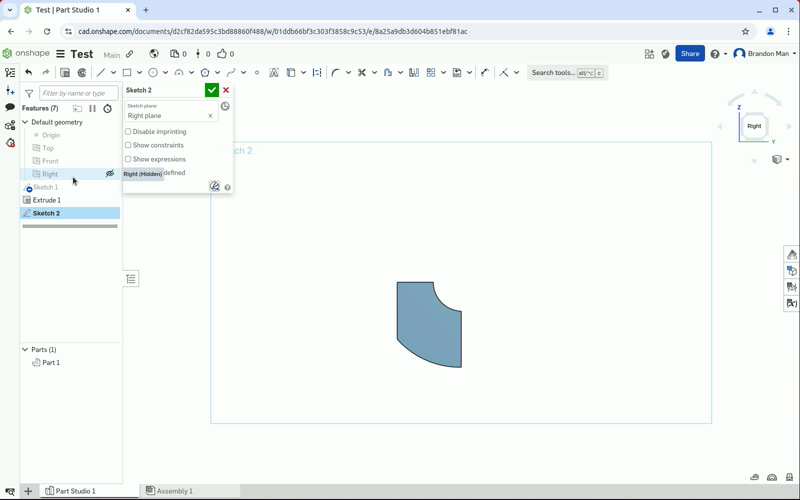
mouse_move(73, 352)
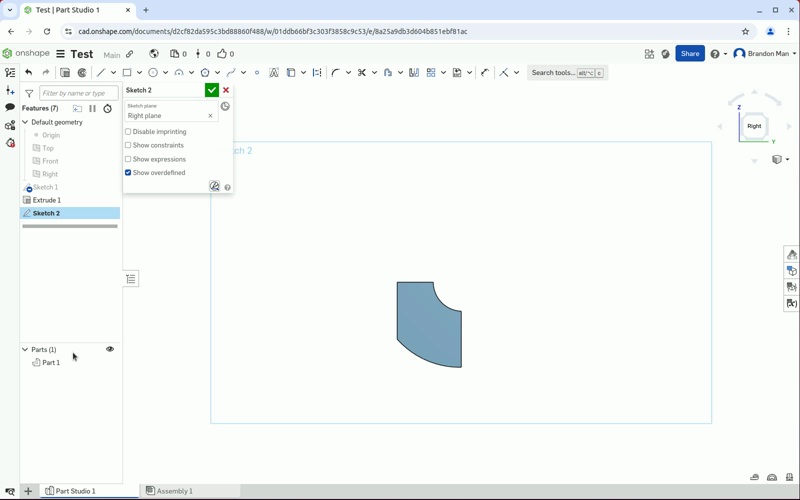
key(y)
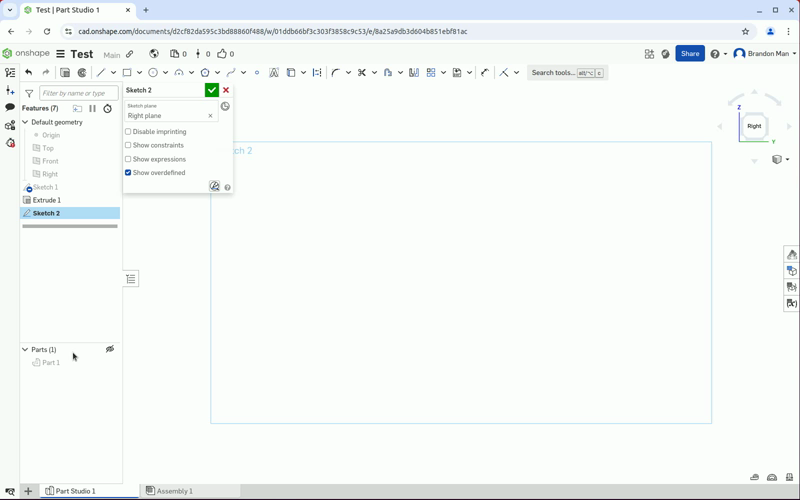
key(l)
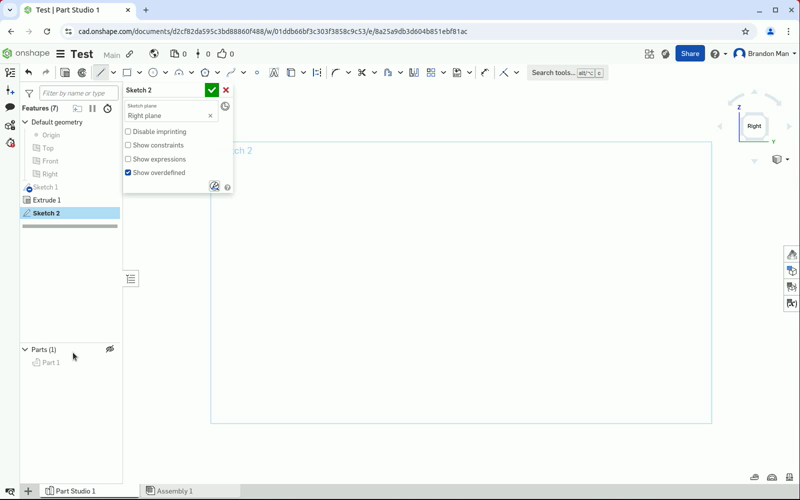
key_down(shift)
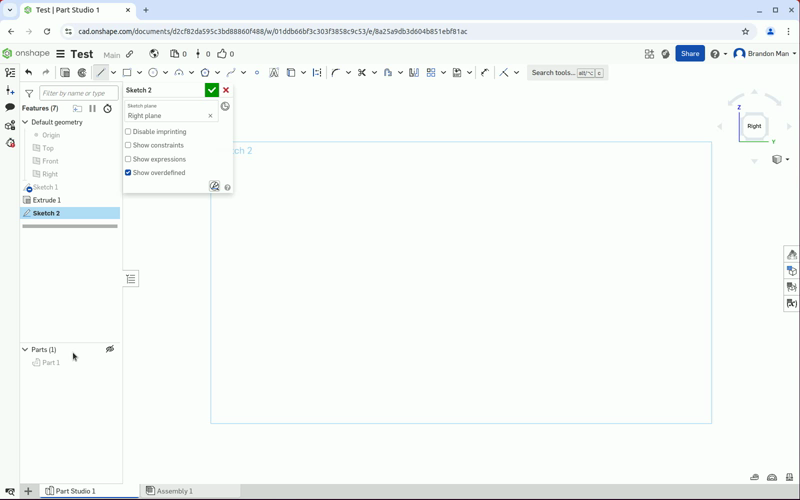
mouse_move(397, 282)
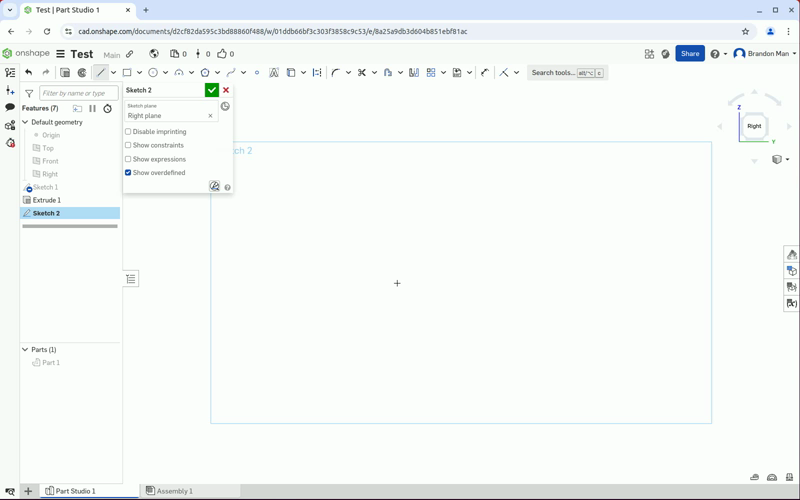
click(397, 282)
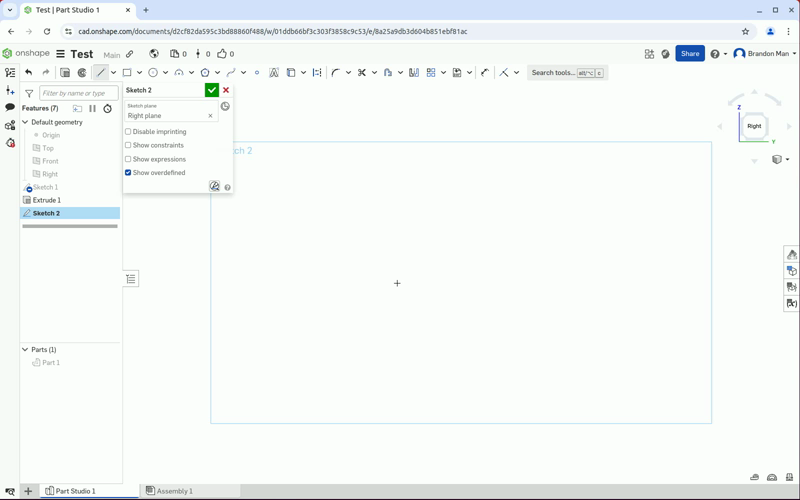
key_up(shift)
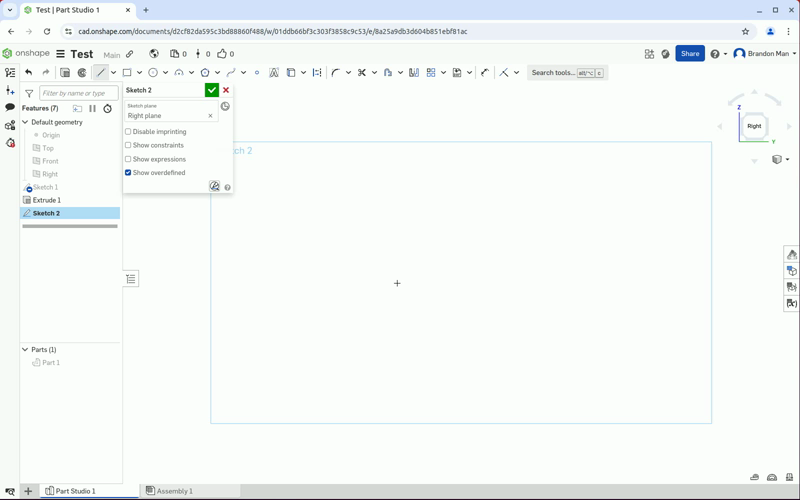
key_down(shift)
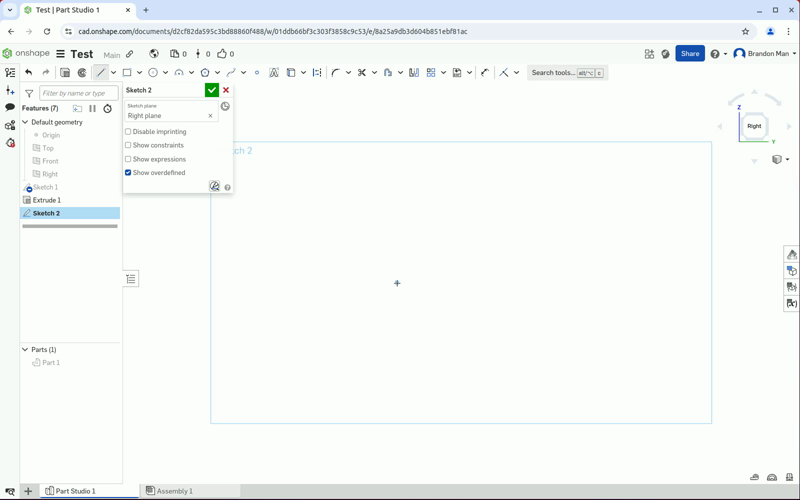
mouse_move(427, 282)
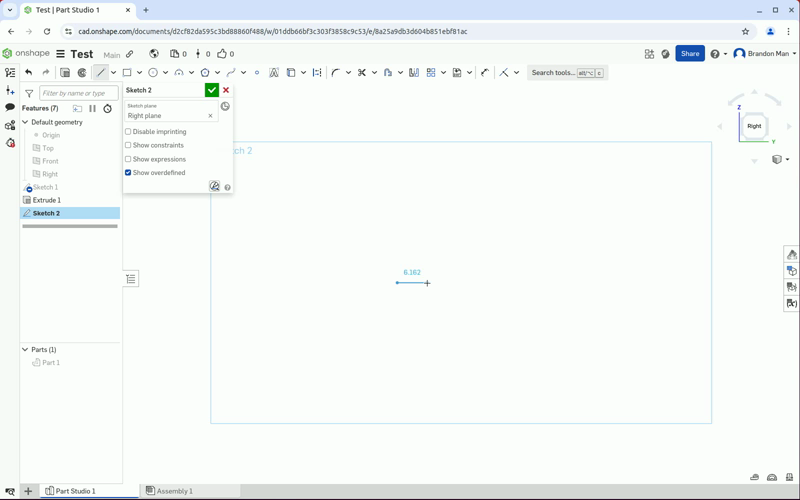
mouse_move(431, 282)
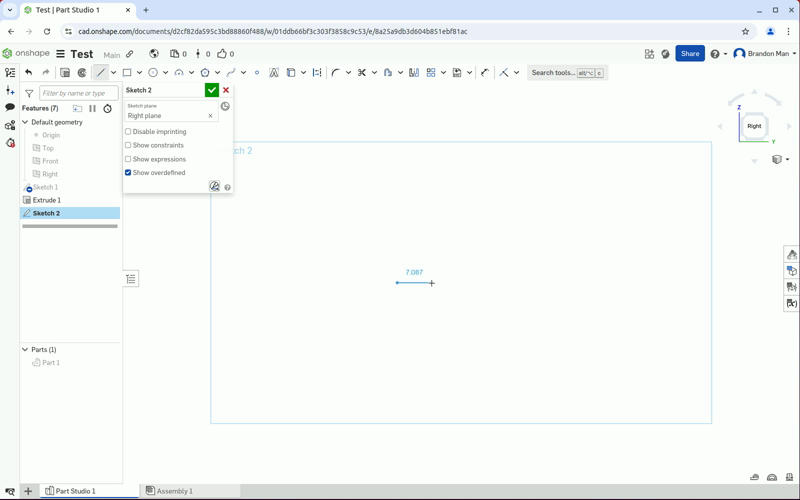
click(431, 282)
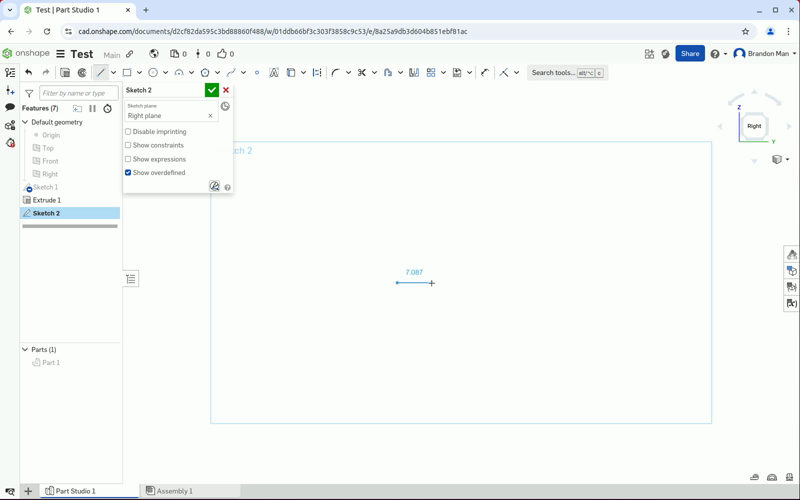
key_up(shift)
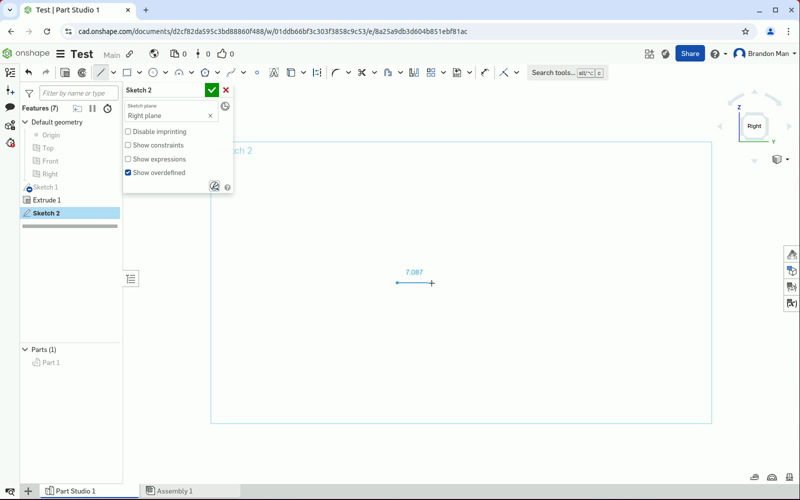
key(esc)
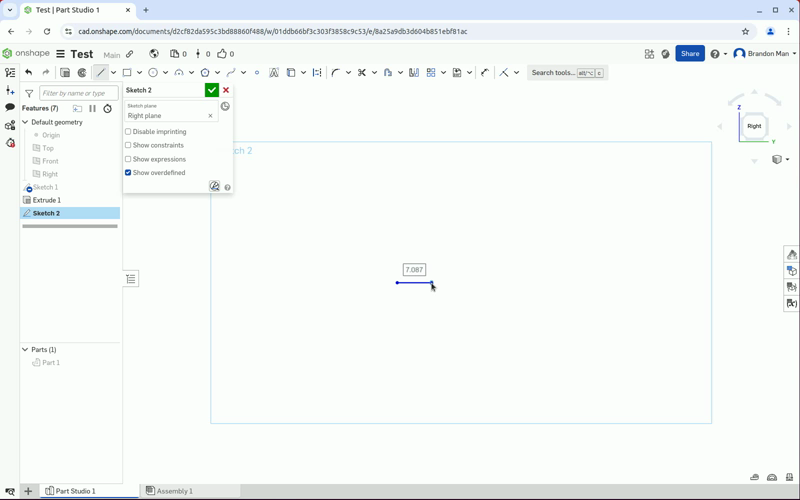
key(a)
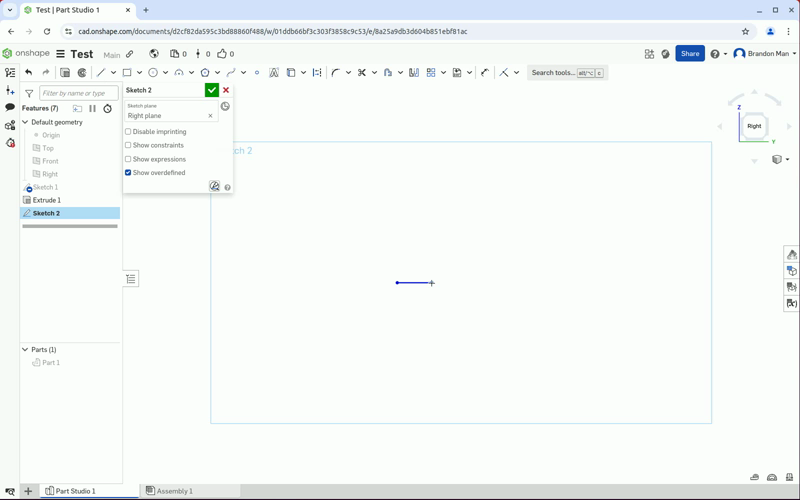
mouse_move(431, 282)
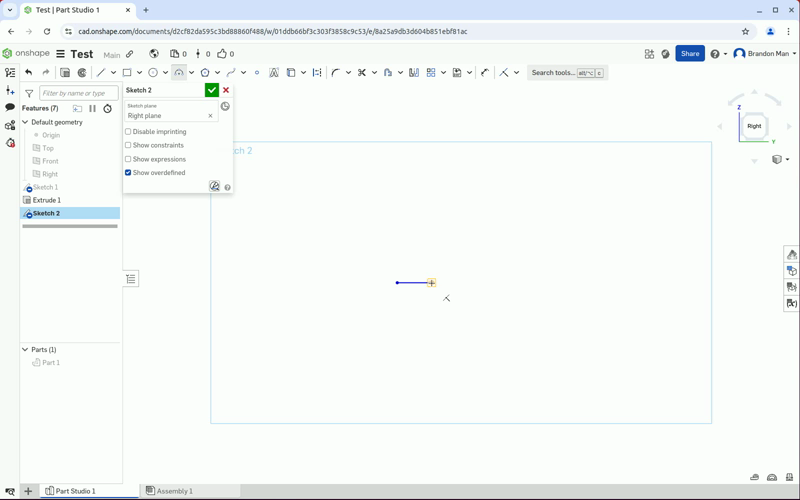
click(431, 282)
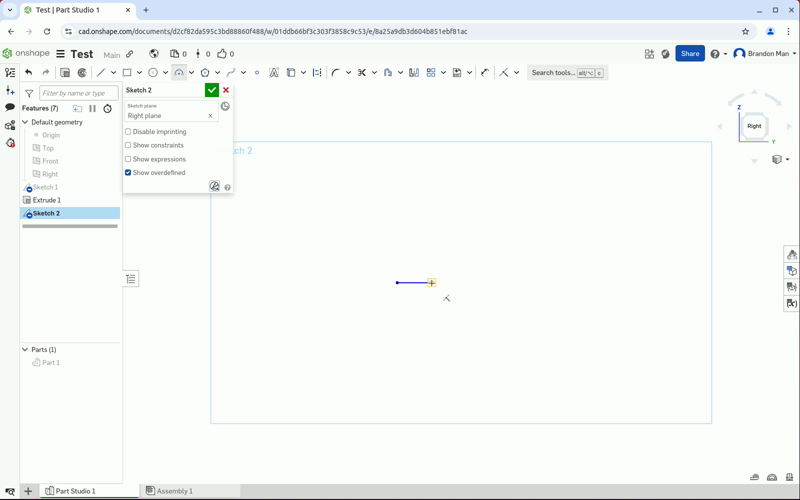
key_down(shift)
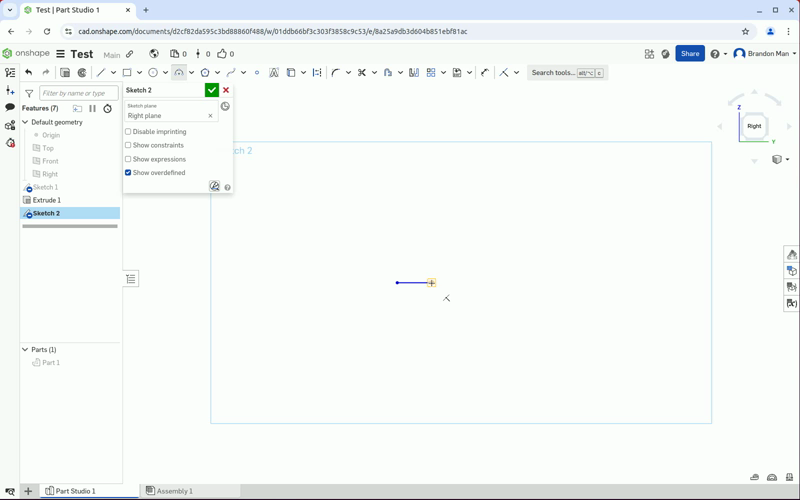
mouse_move(461, 310)
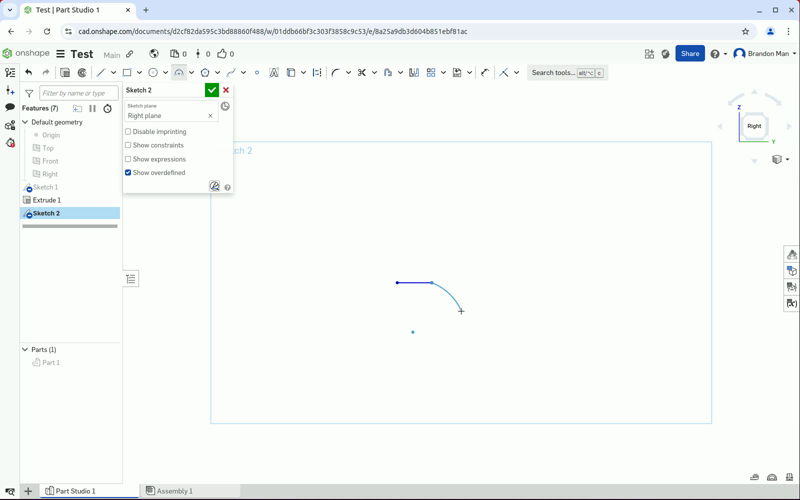
click(461, 310)
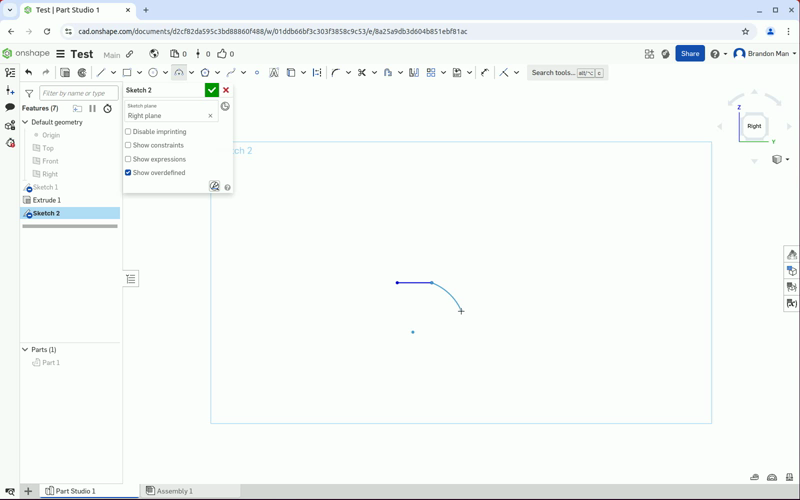
mouse_move(480, 261)
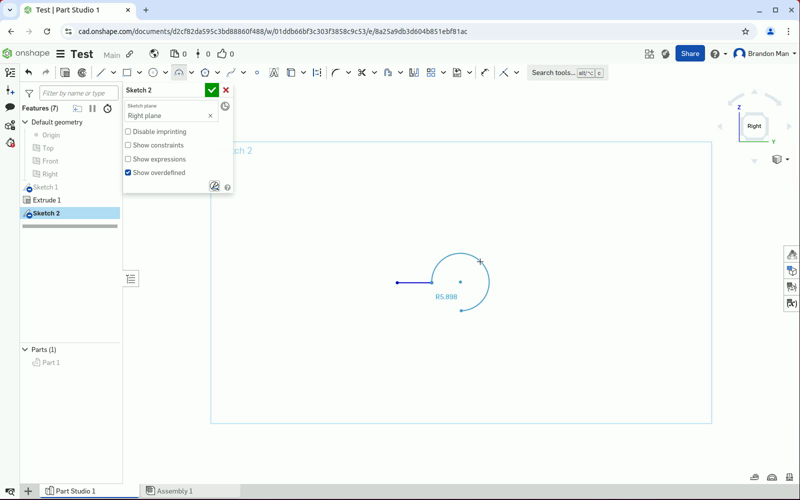
click(480, 261)
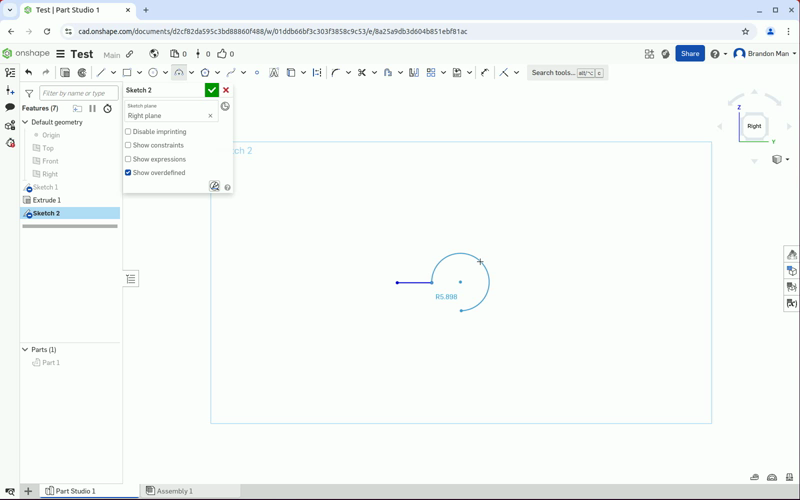
key_up(shift)
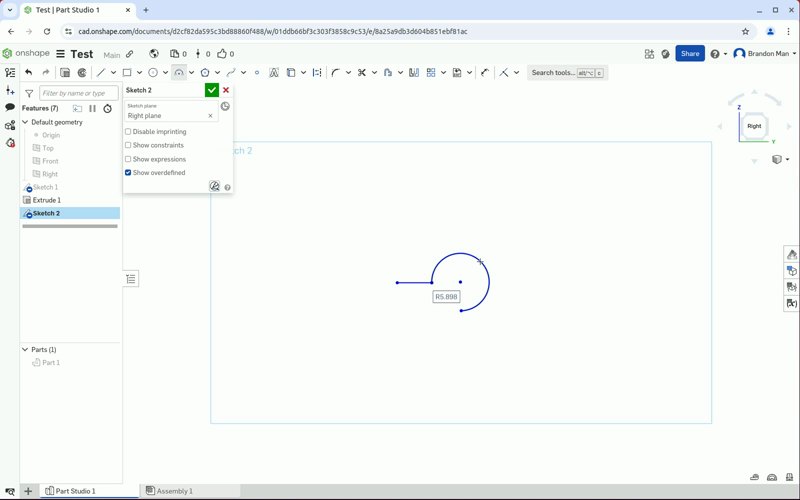
key(esc)
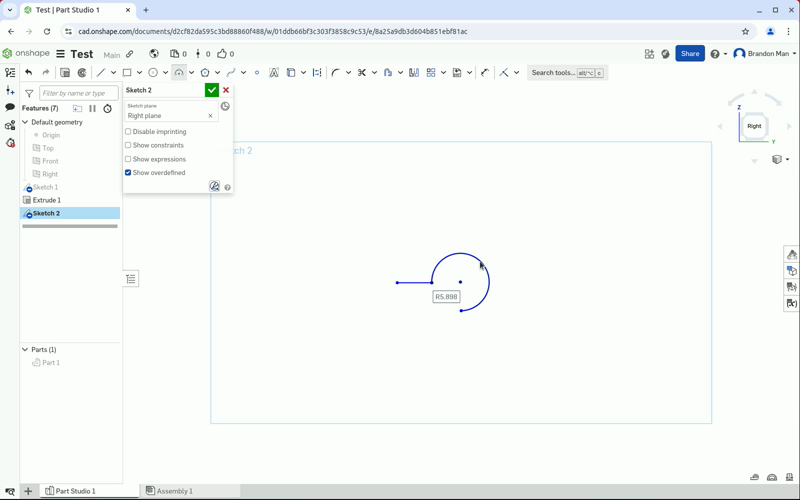
key(l)
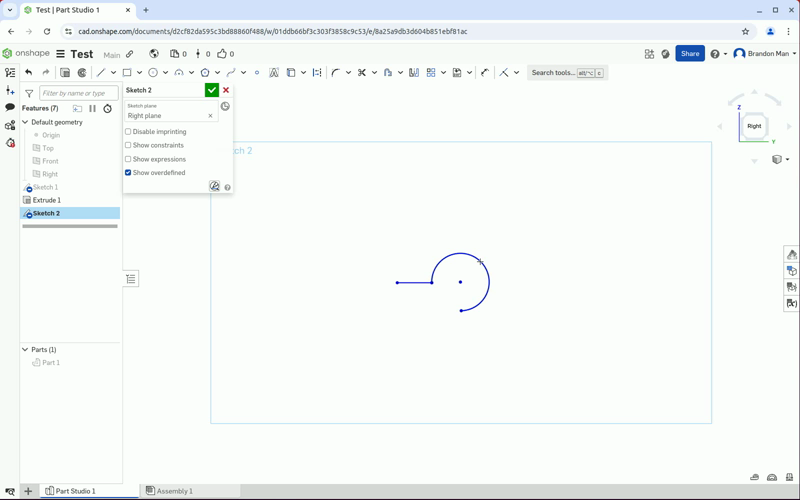
mouse_move(461, 310)
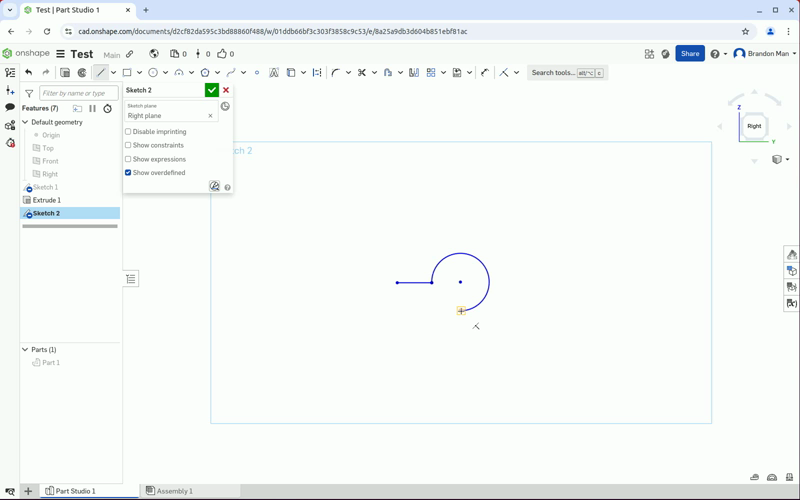
click(461, 310)
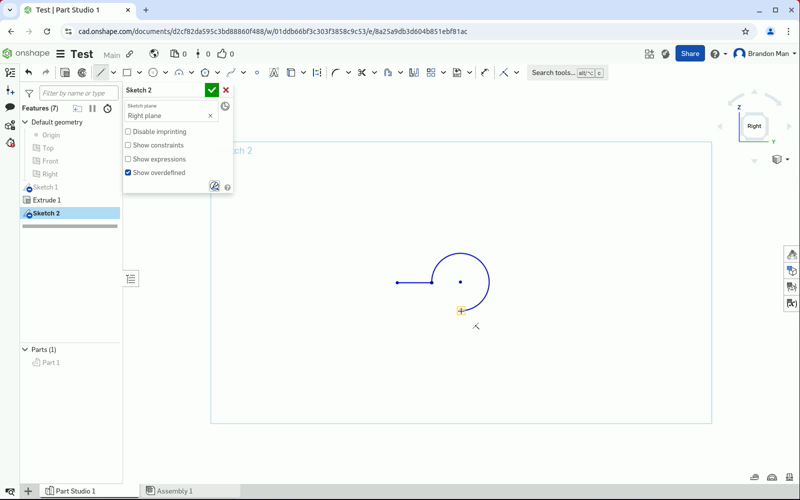
key_down(shift)
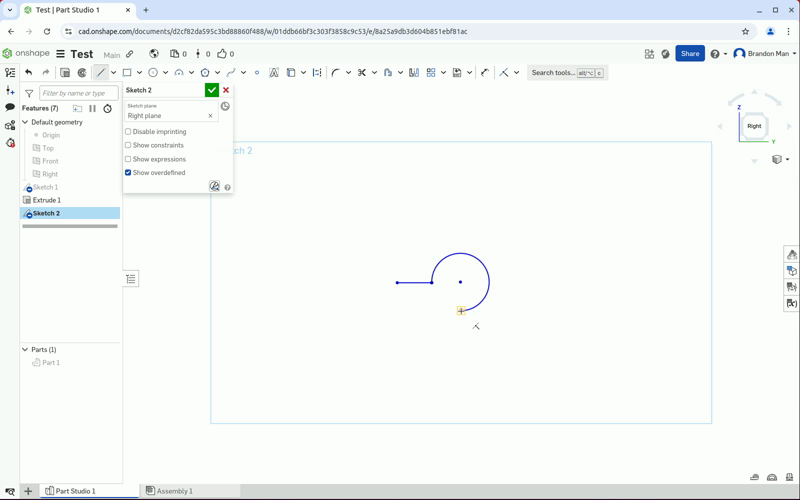
mouse_move(491, 310)
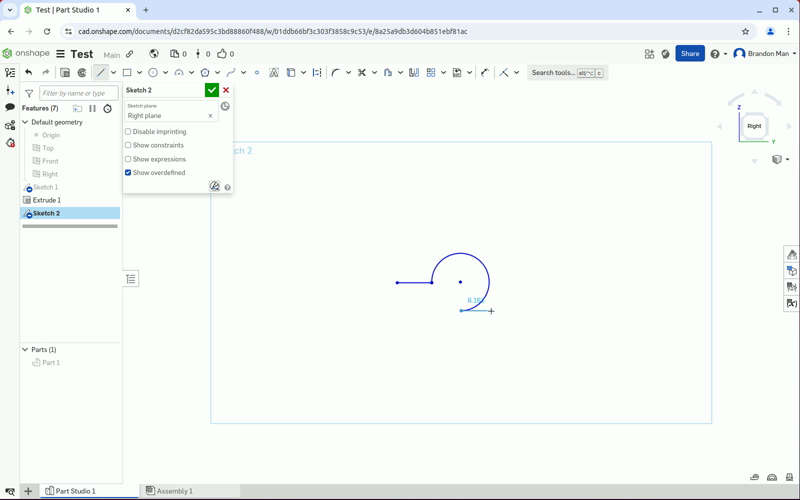
mouse_move(461, 366)
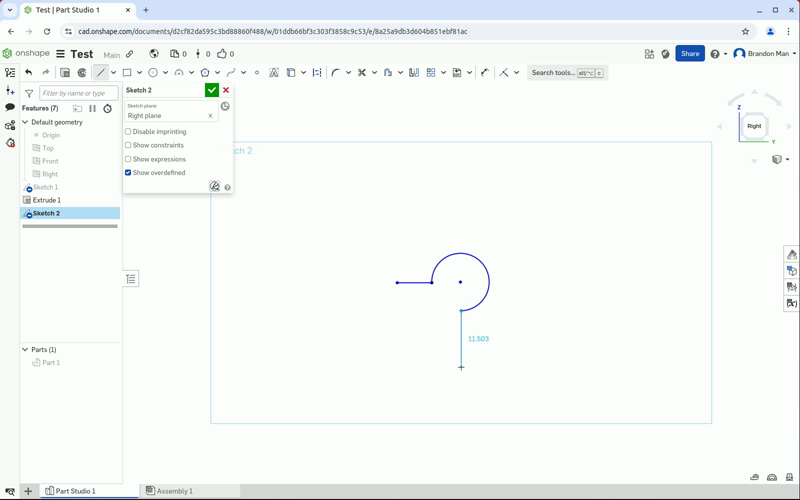
click(461, 366)
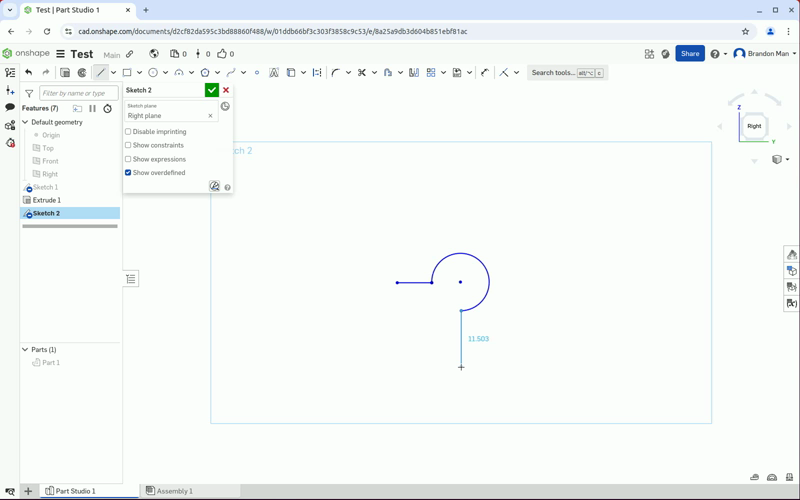
key_up(shift)
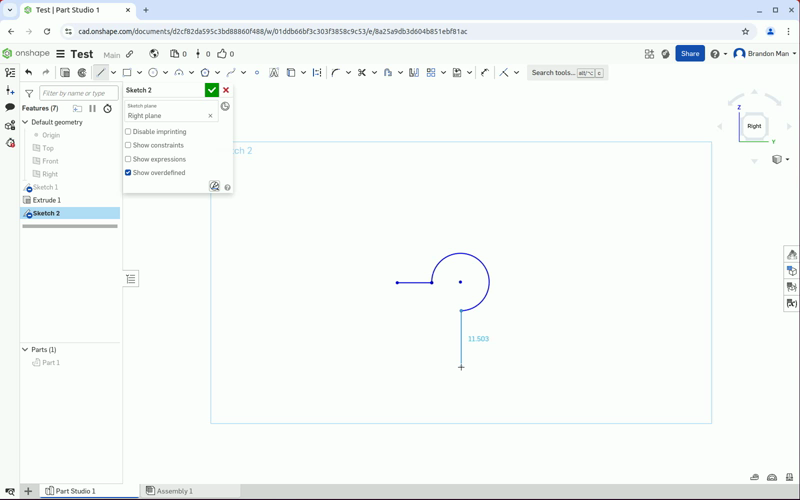
key(esc)
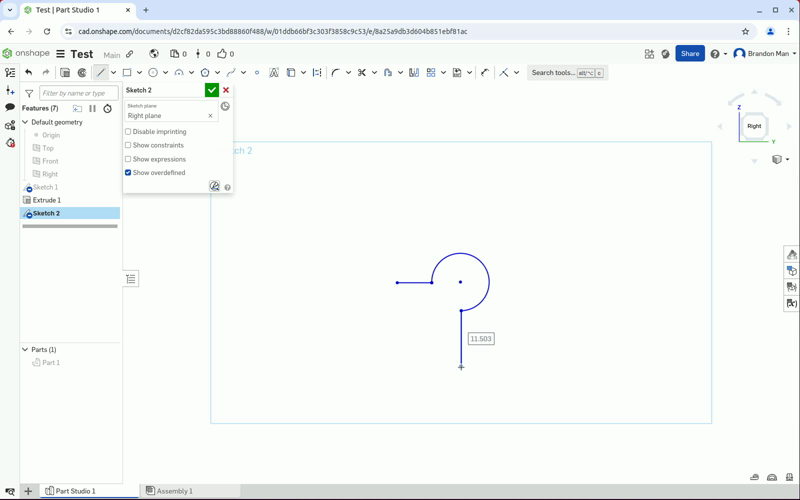
key(a)
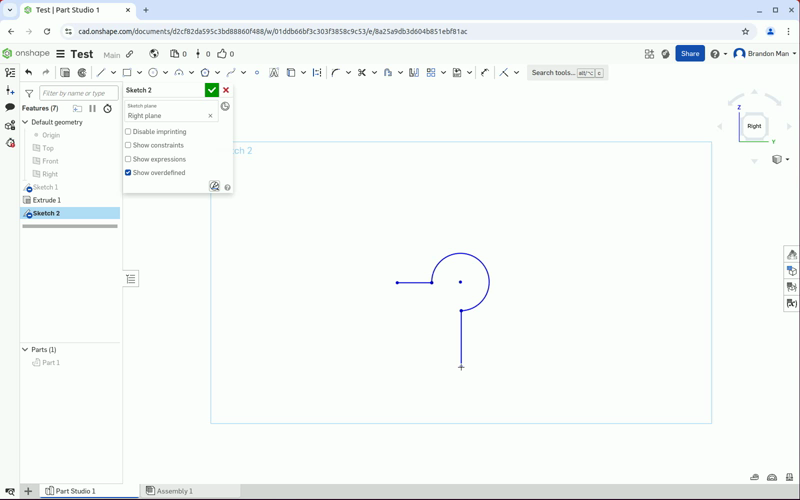
mouse_move(461, 366)
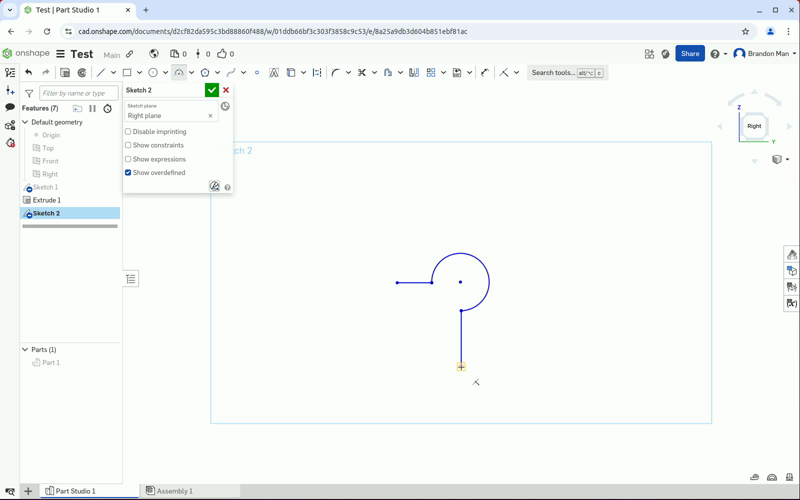
click(461, 366)
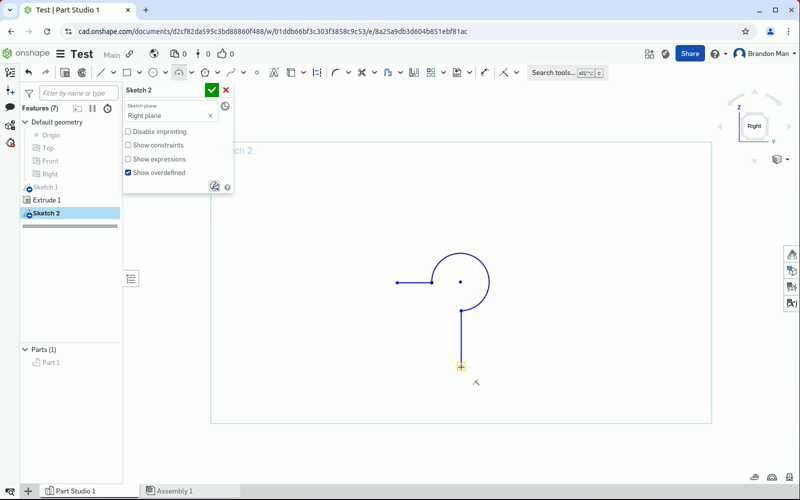
key_down(shift)
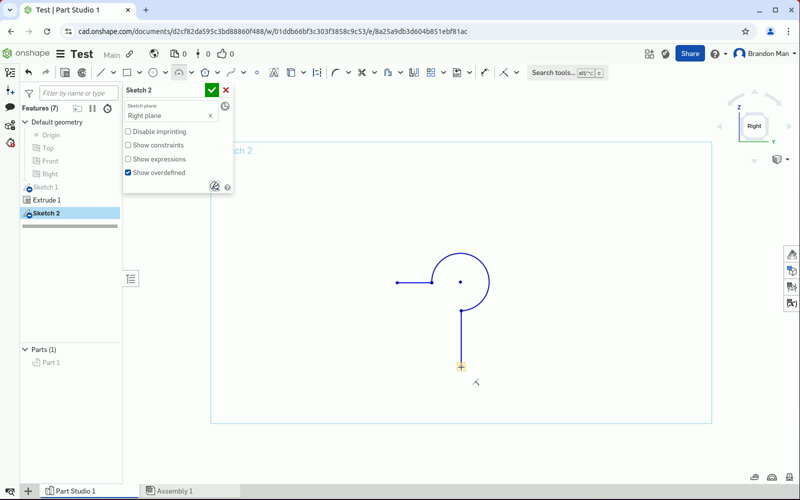
mouse_move(397, 227)
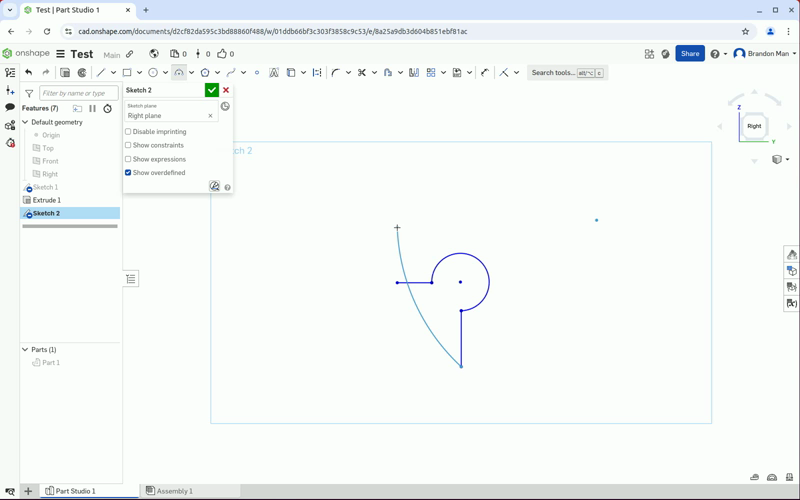
click(397, 227)
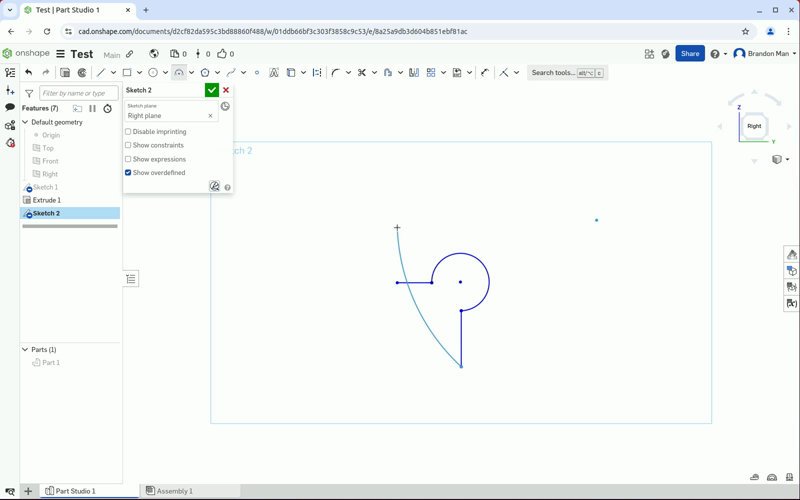
mouse_move(536, 248)
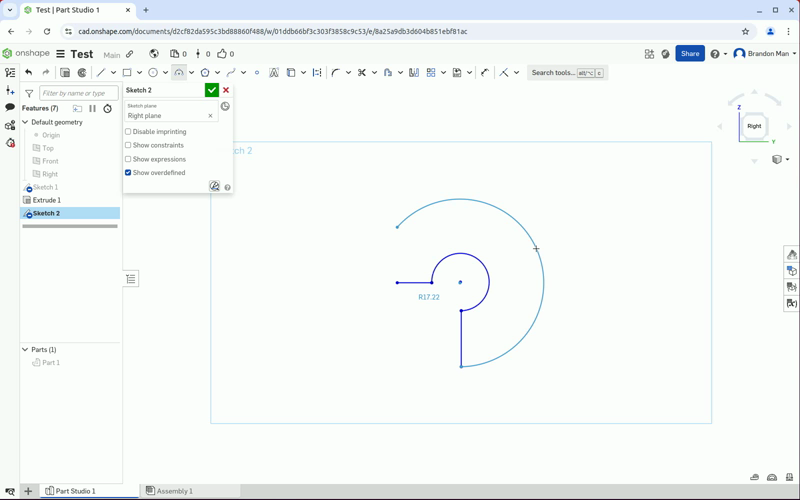
click(536, 248)
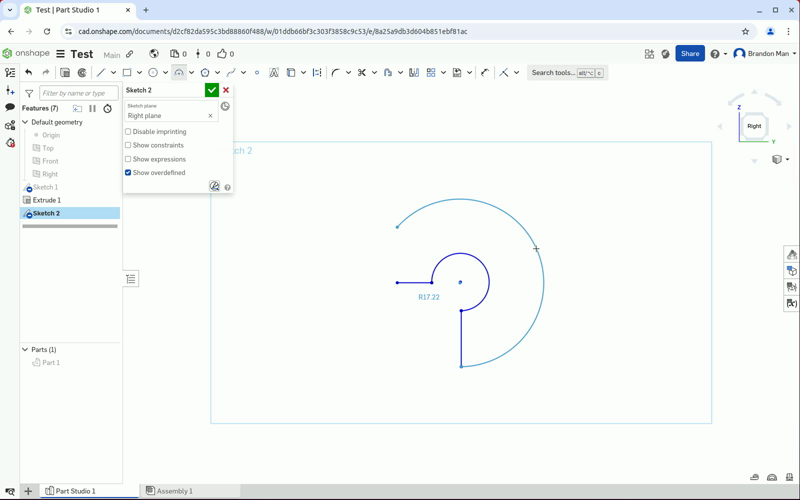
key_up(shift)
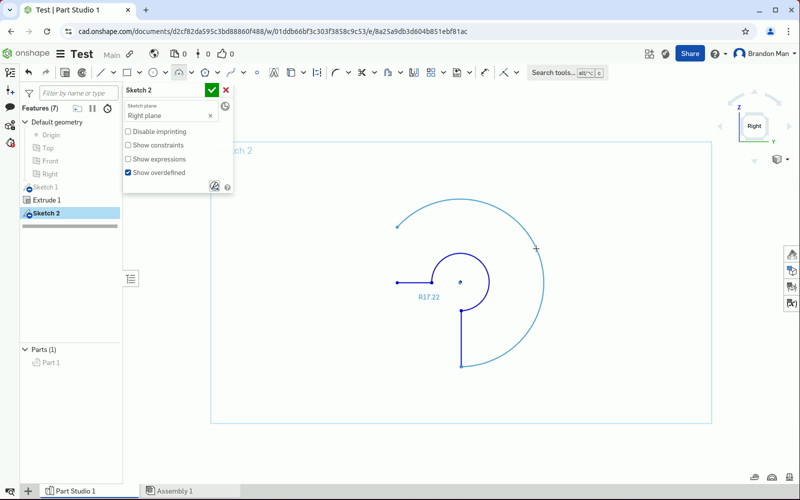
key(esc)
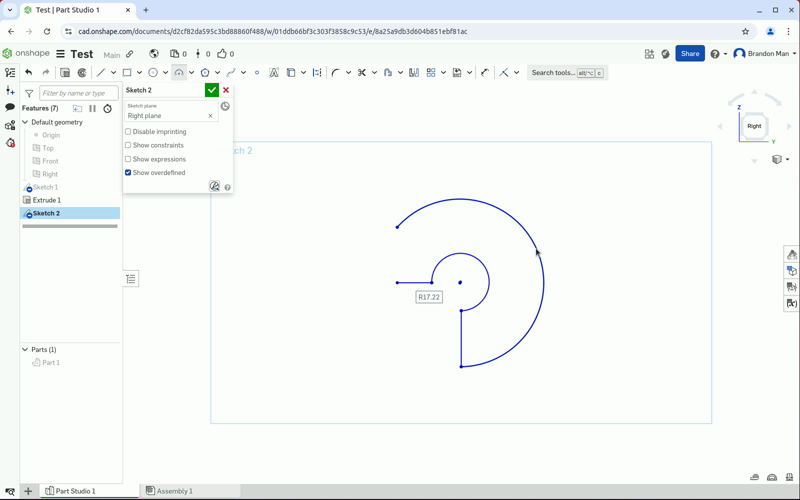
key(l)
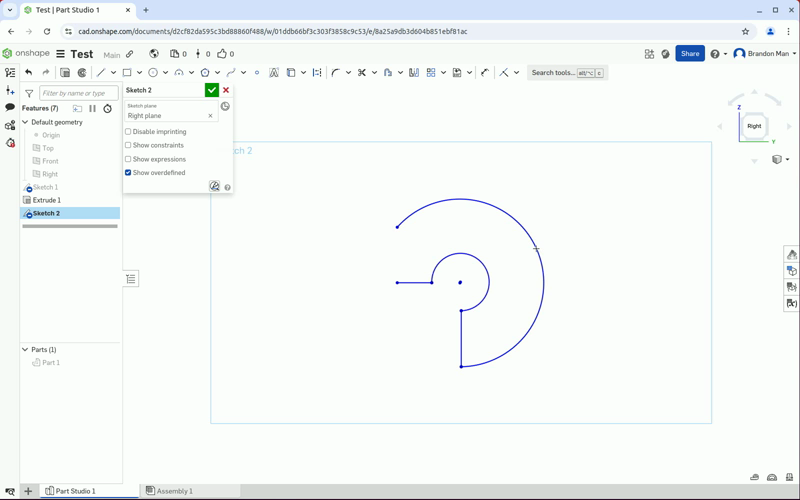
mouse_move(397, 227)
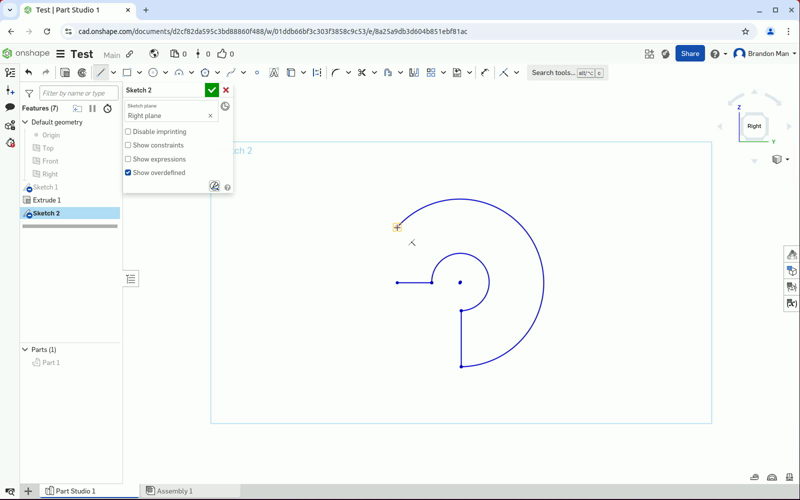
click(397, 227)
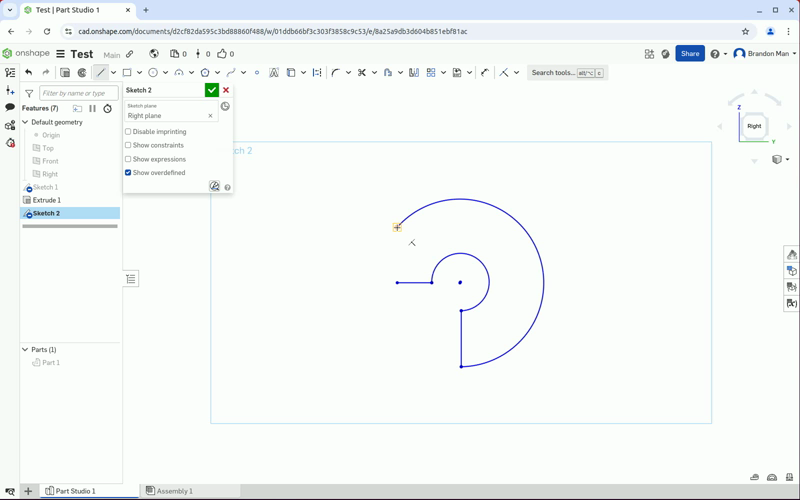
mouse_move(427, 227)
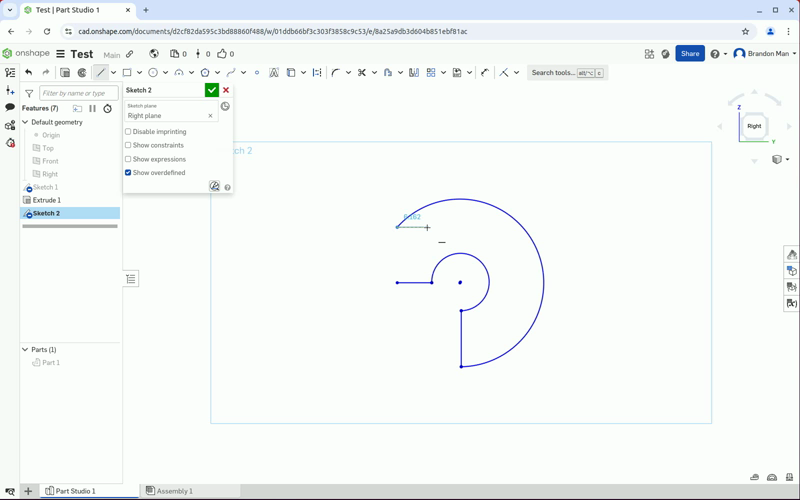
key_down(shift)
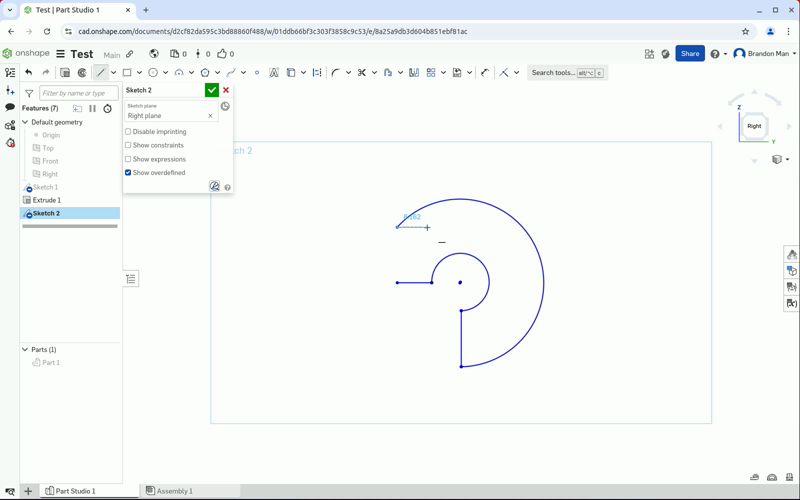
mouse_move(397, 282)
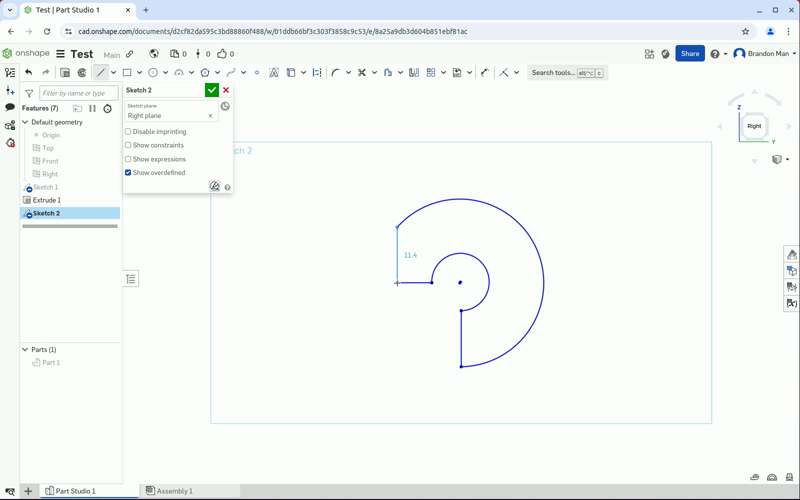
key_up(shift)
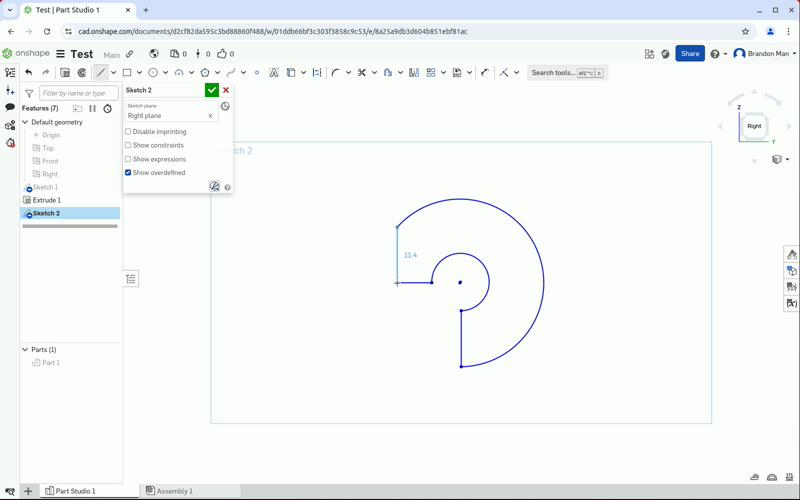
click(397, 282)
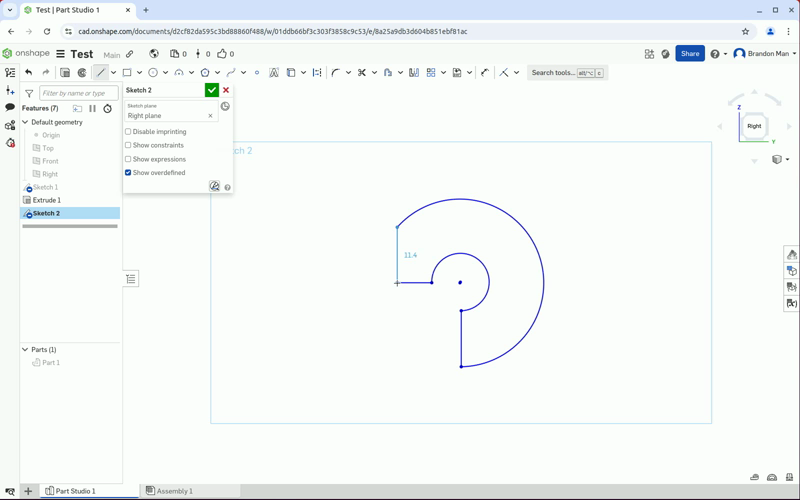
key(esc)
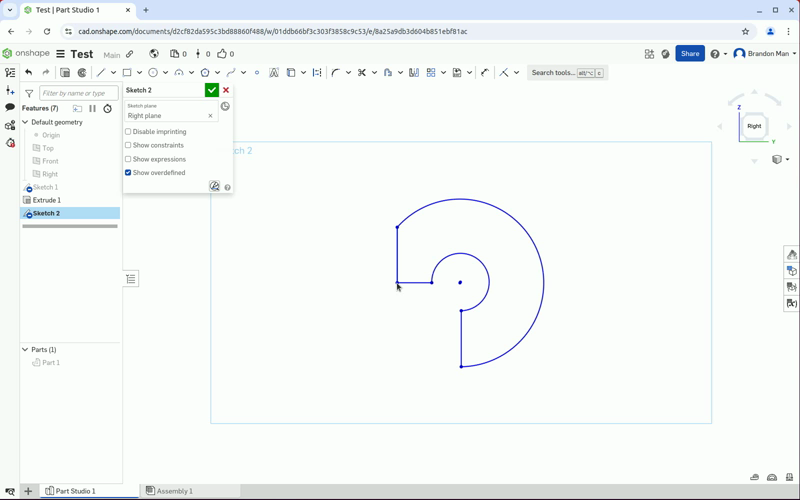
mouse_move(444, 235)
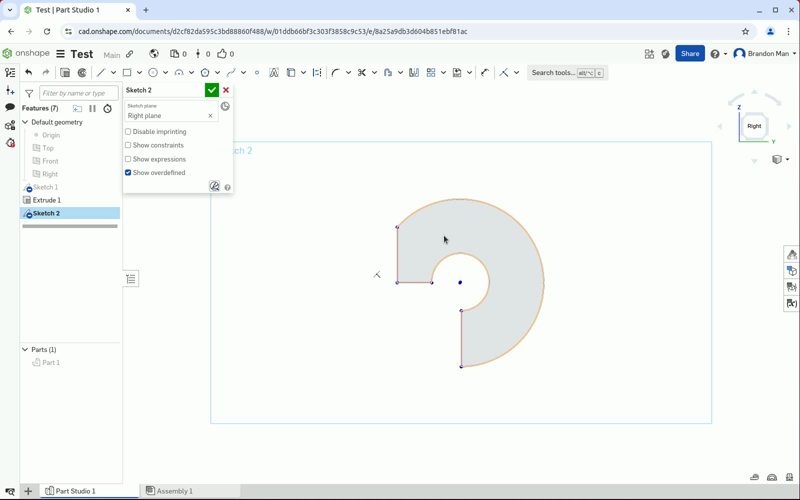
click(444, 235)
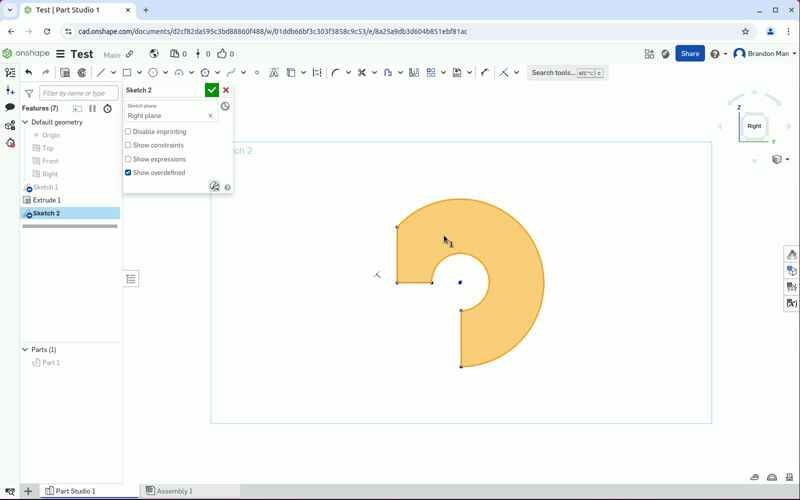
mouse_move(73, 352)
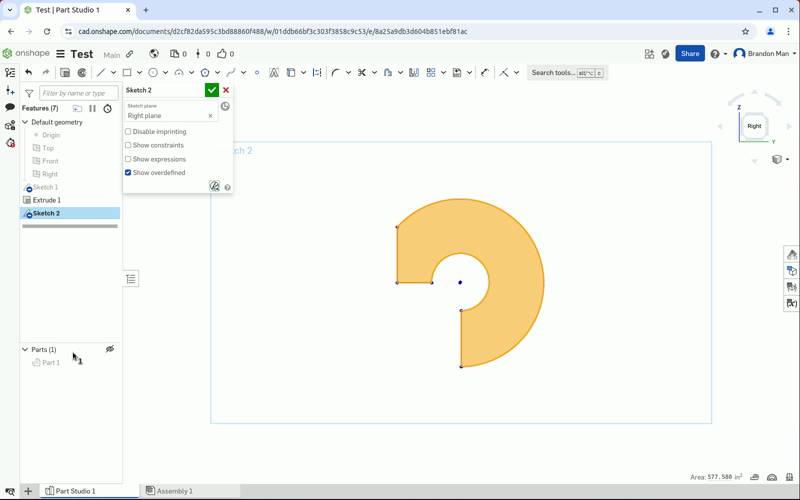
key(shift+y)
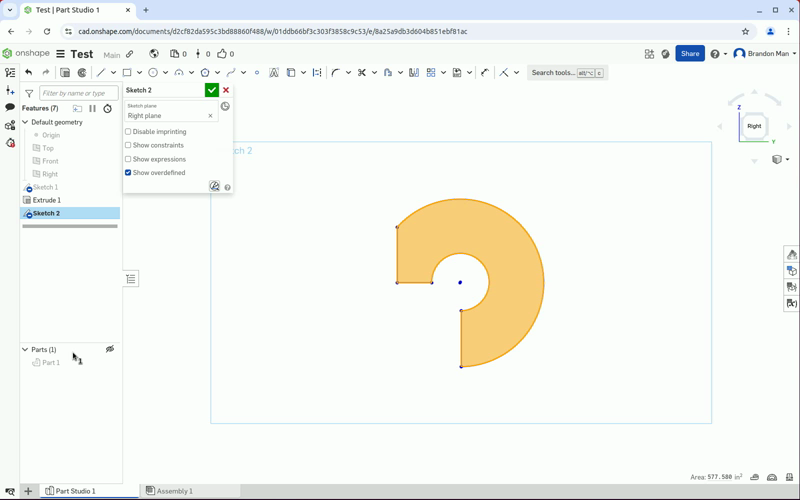
key(shift+e)
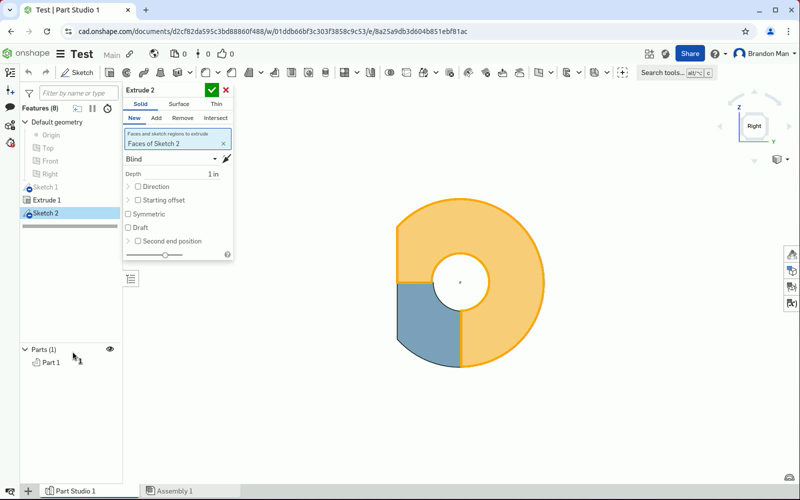
mouse_move(143, 106)
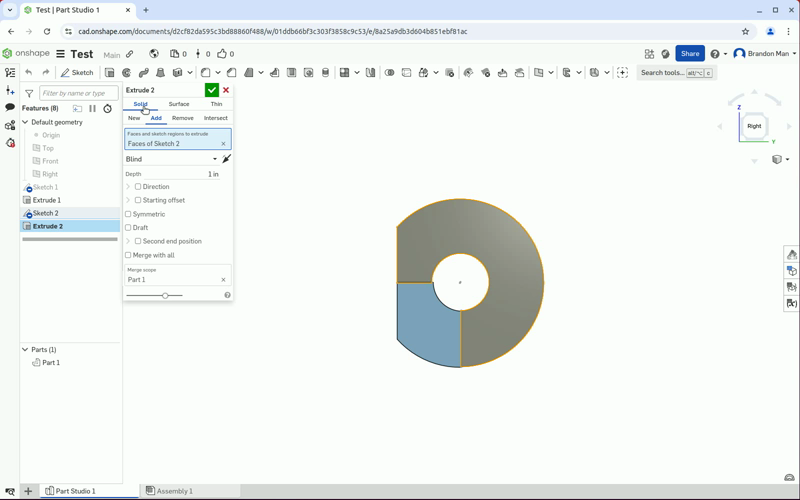
click(143, 106)
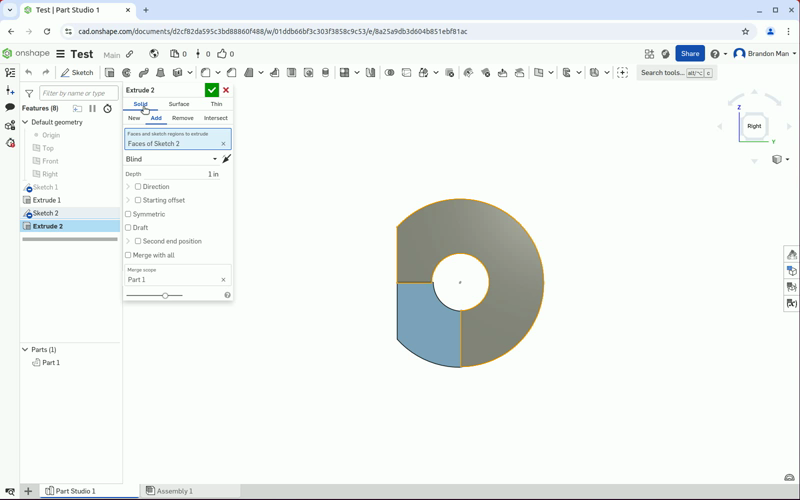
mouse_move(137, 120)
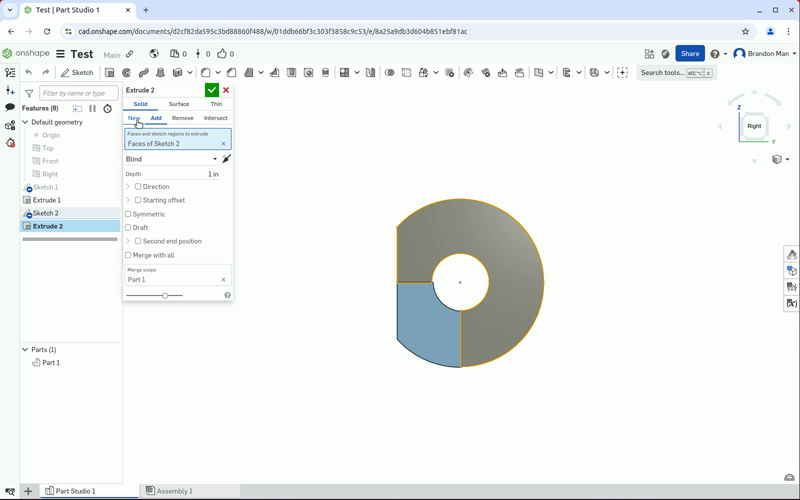
click(137, 120)
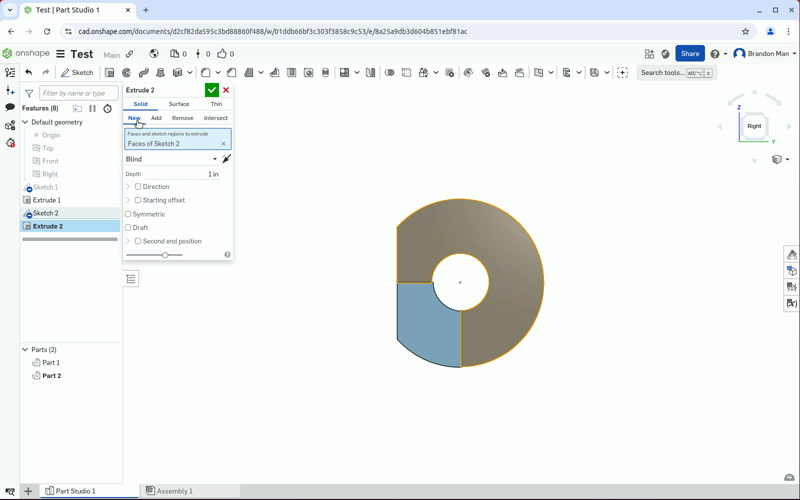
key(tab, 4)
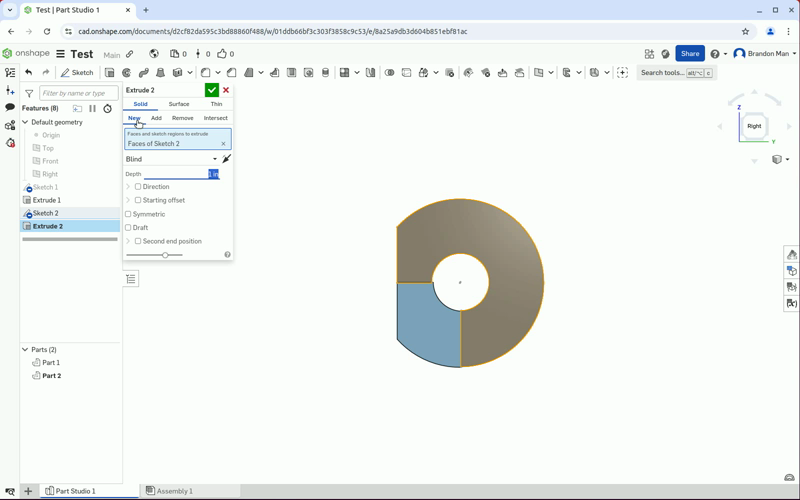
text(23.108)
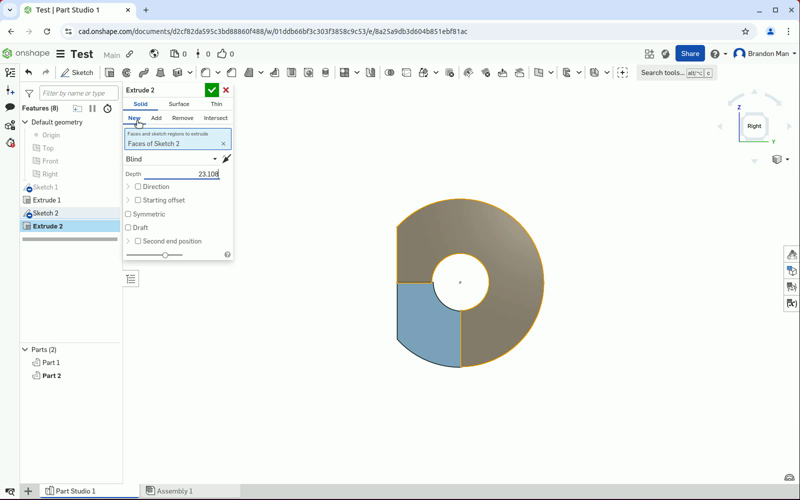
key(enter)
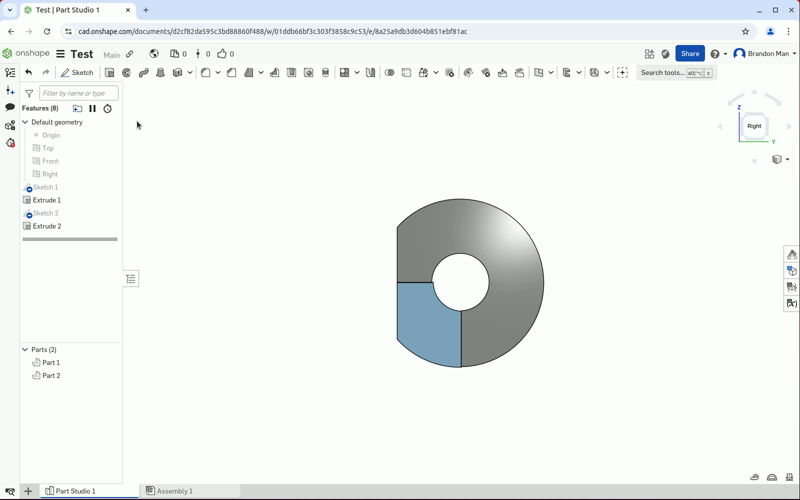
key(shift+h)
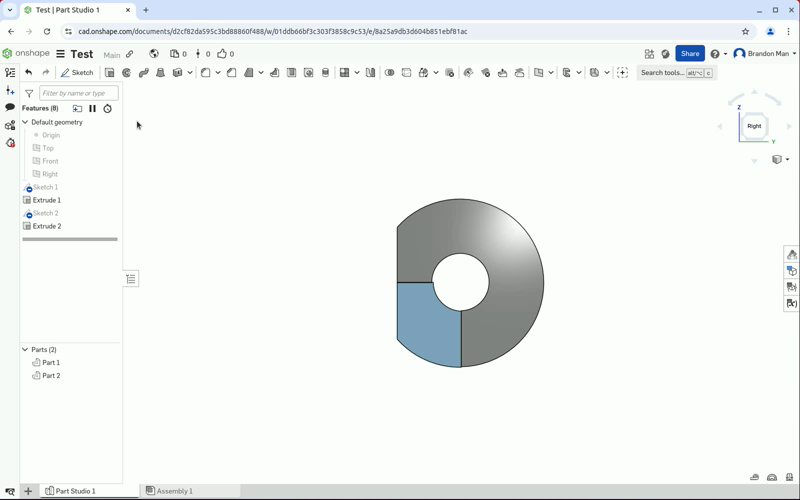
key(shift+h)
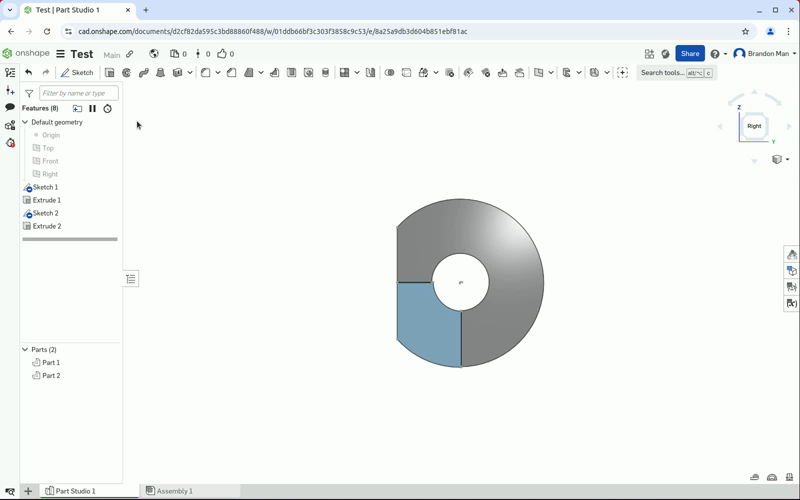
key(shift+7)
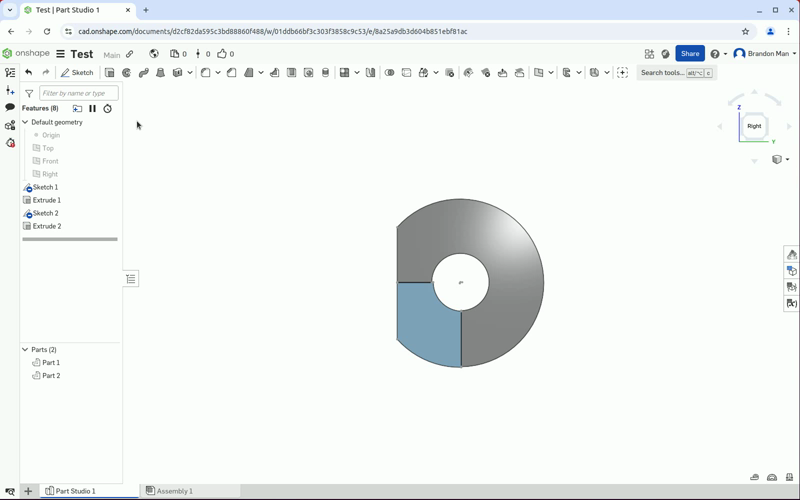
key(right, 2)
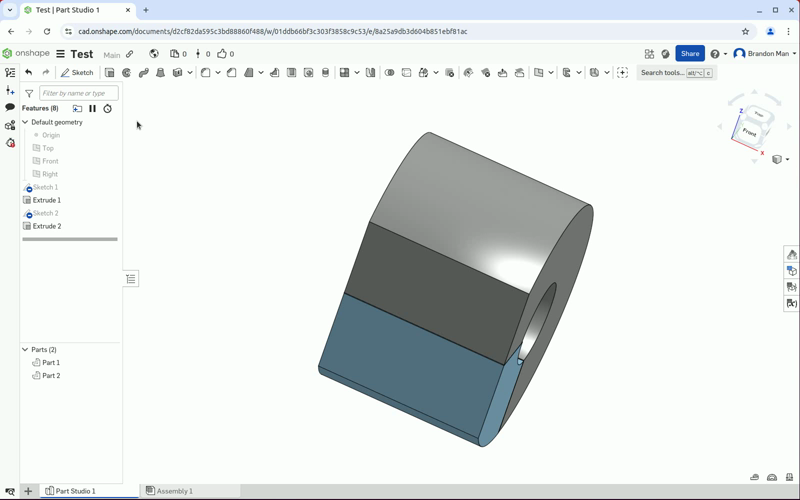
key(down, 2)
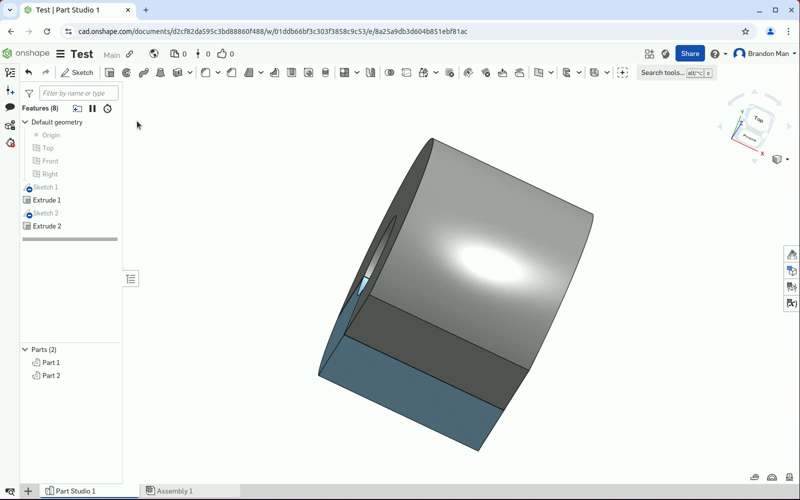
key(up, 2)
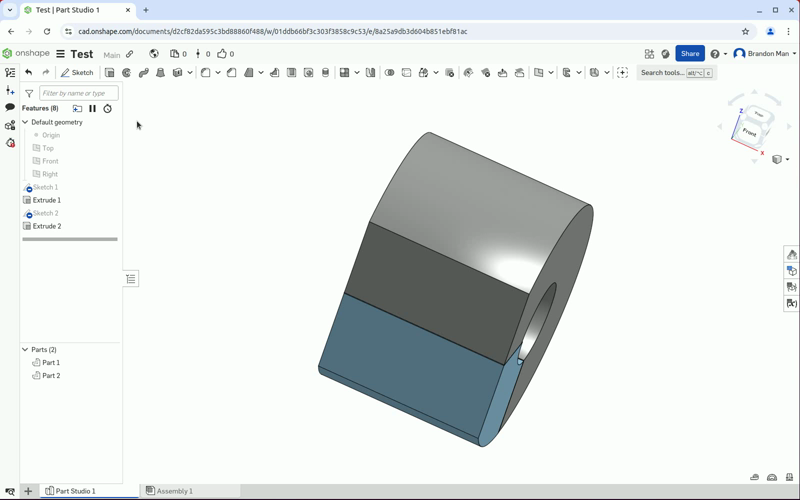
key(left, 2)
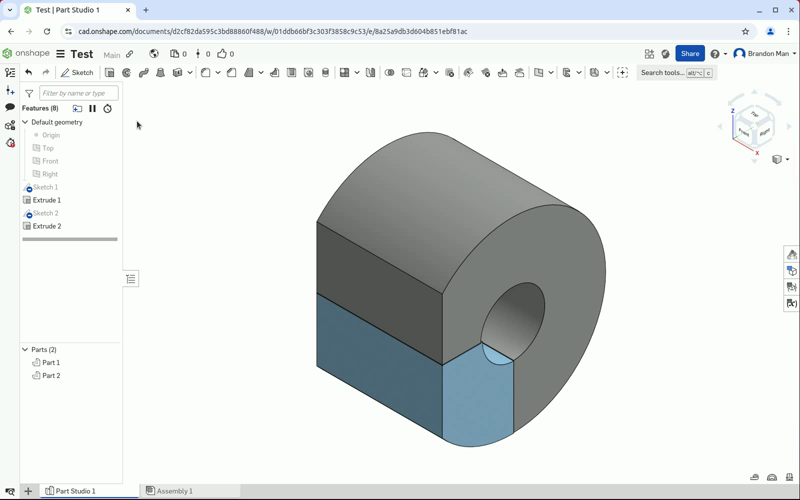
mouse_move(73, 189)
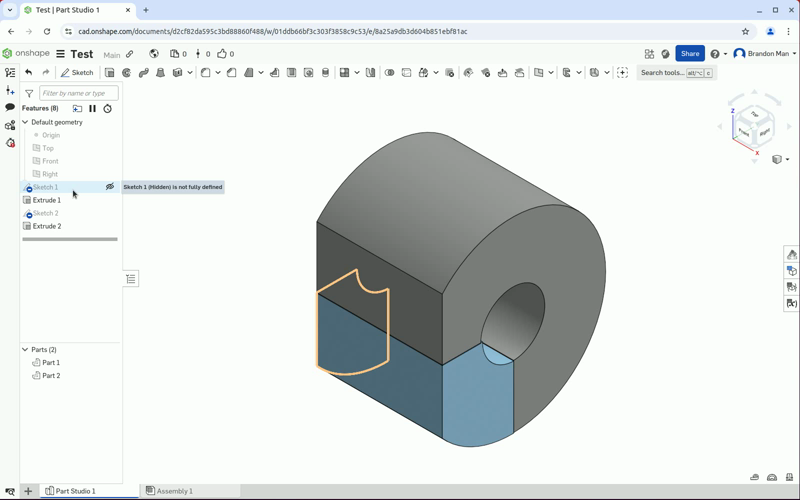
click(73, 189)